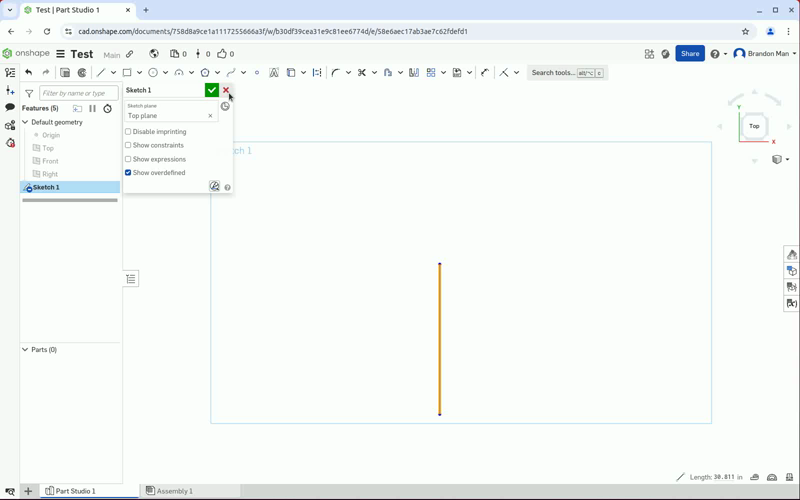
key(shift+h)
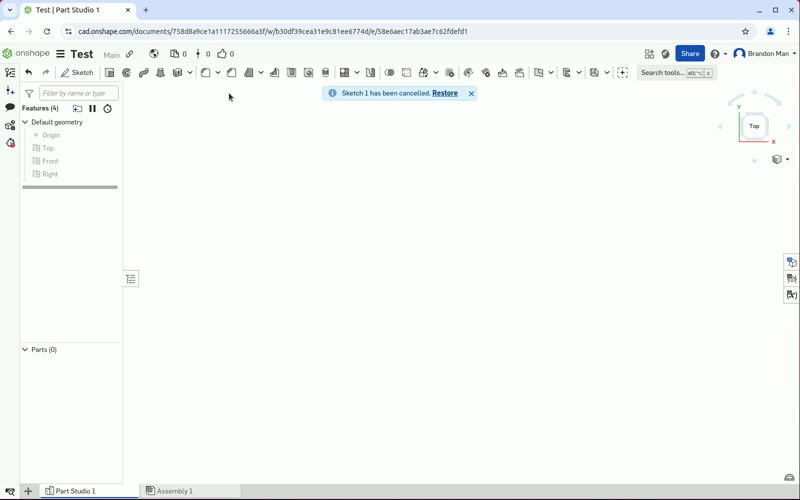
mouse_move(73, 352)
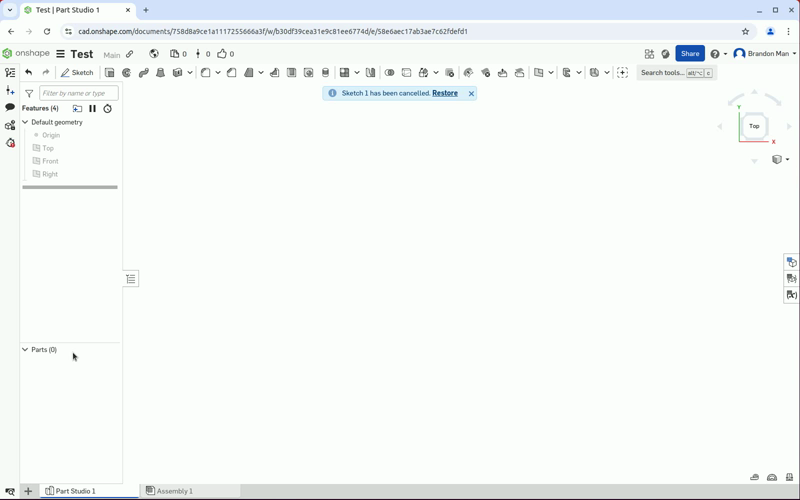
key(y)
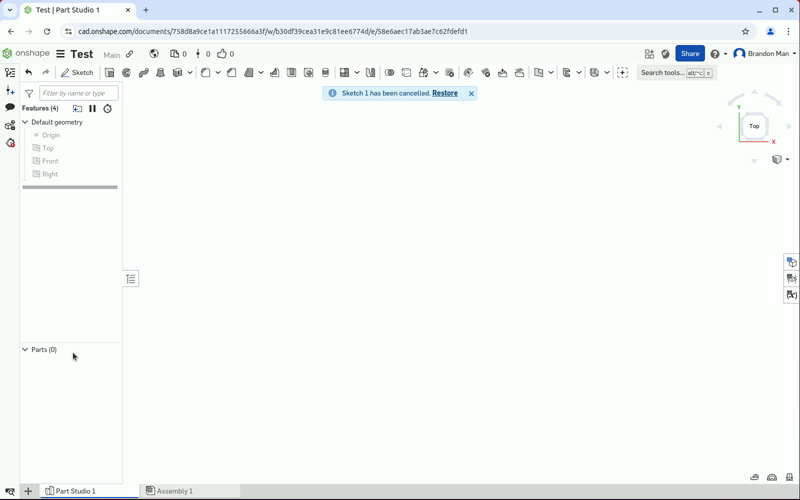
key(shift+p)
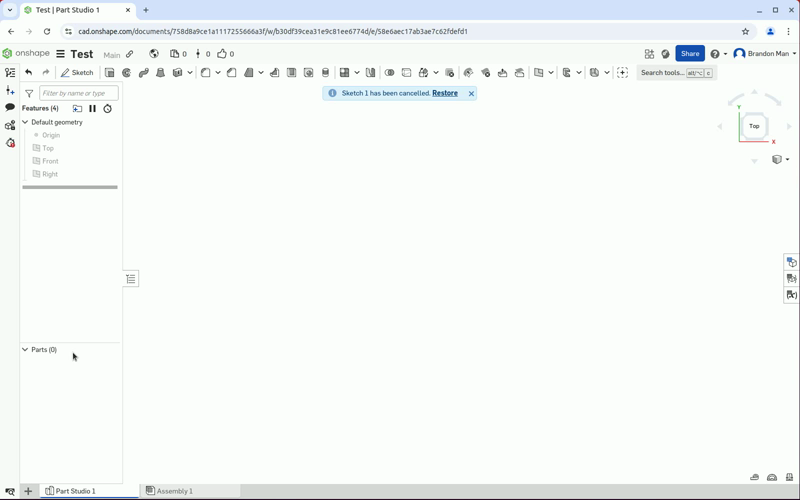
key(space)
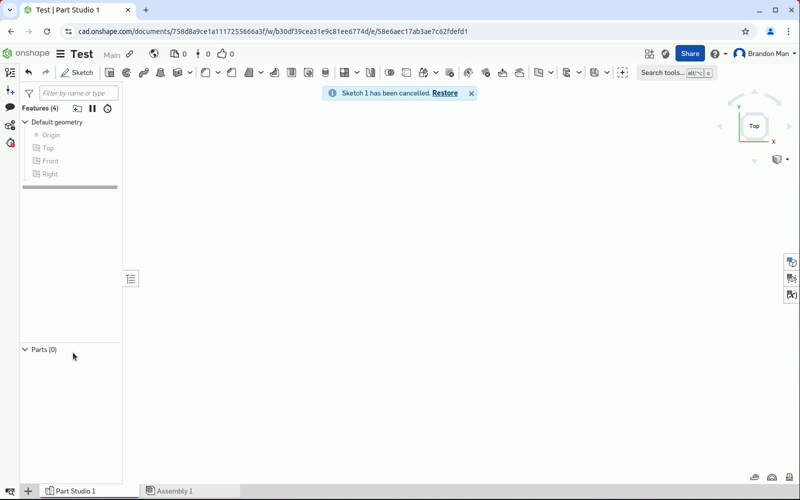
key_down(shift)
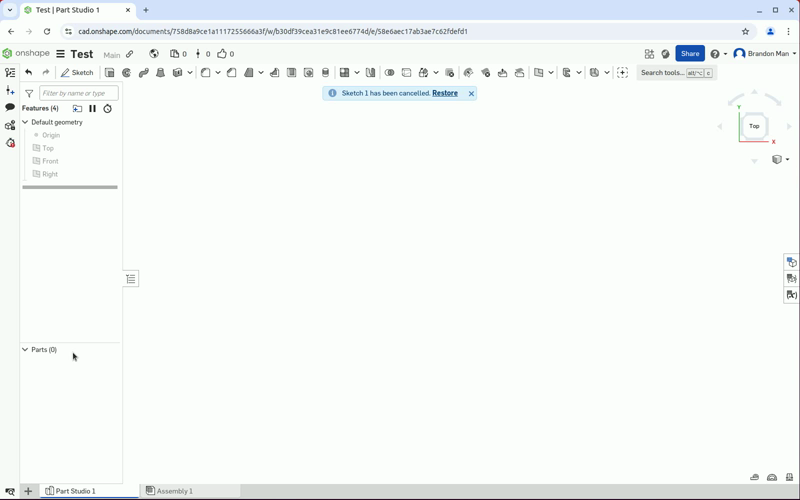
key(up)
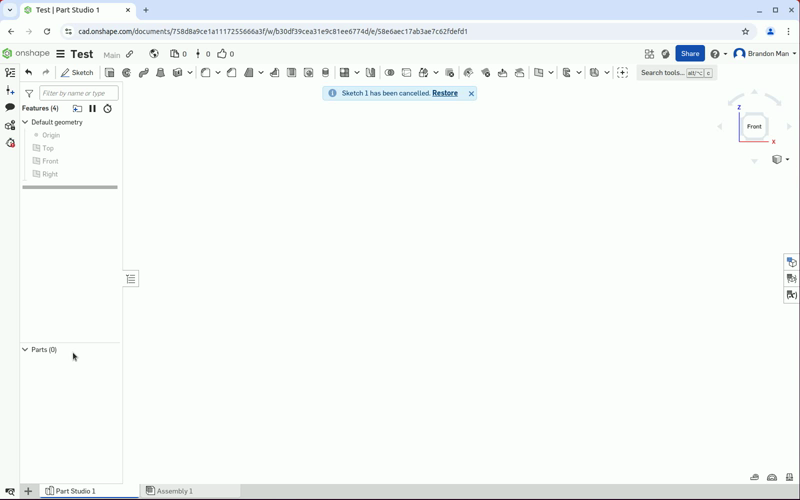
key_up(shift)
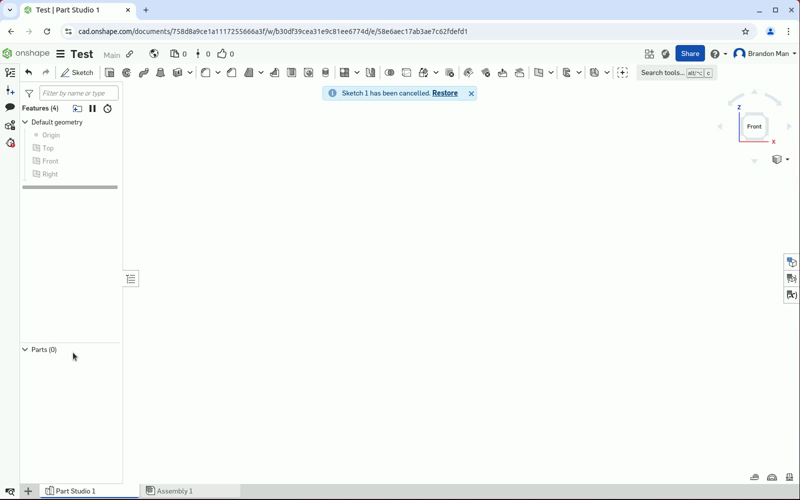
mouse_move(73, 352)
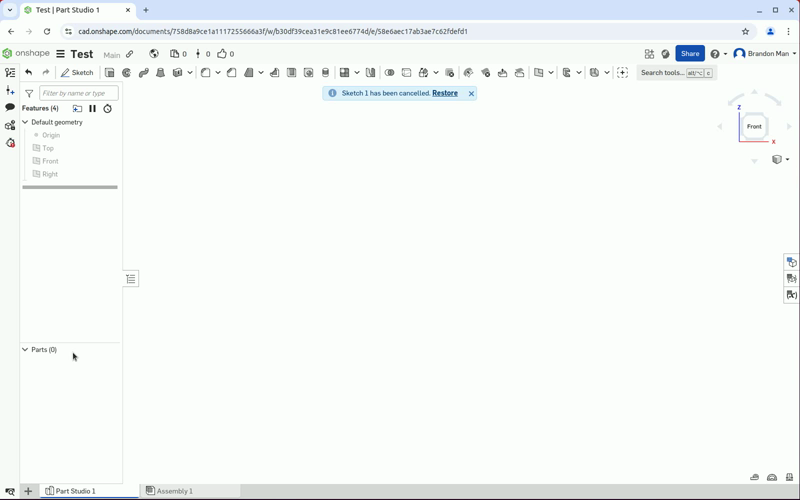
key(shift+y)
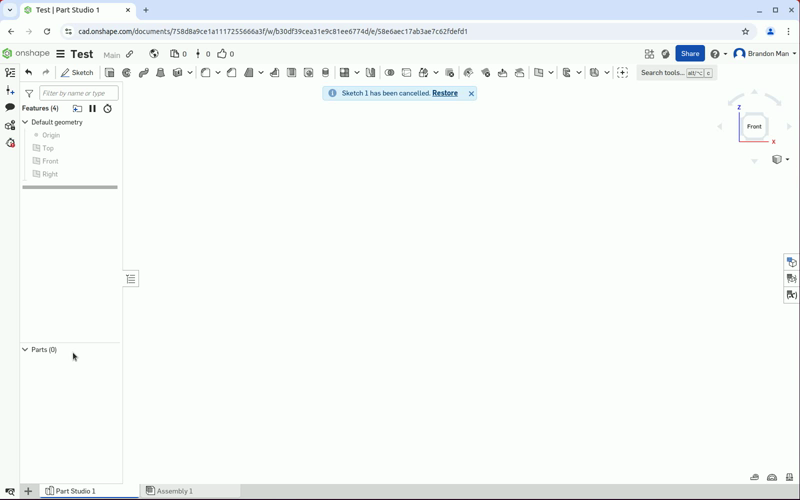
key(shift+s)
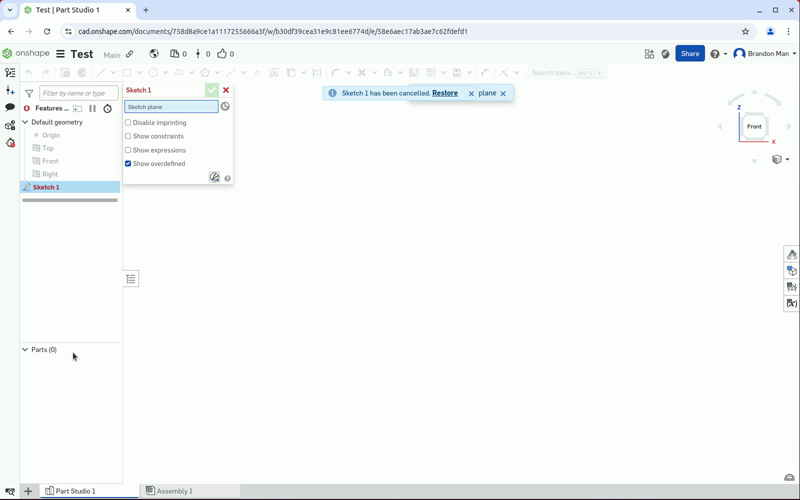
mouse_move(73, 163)
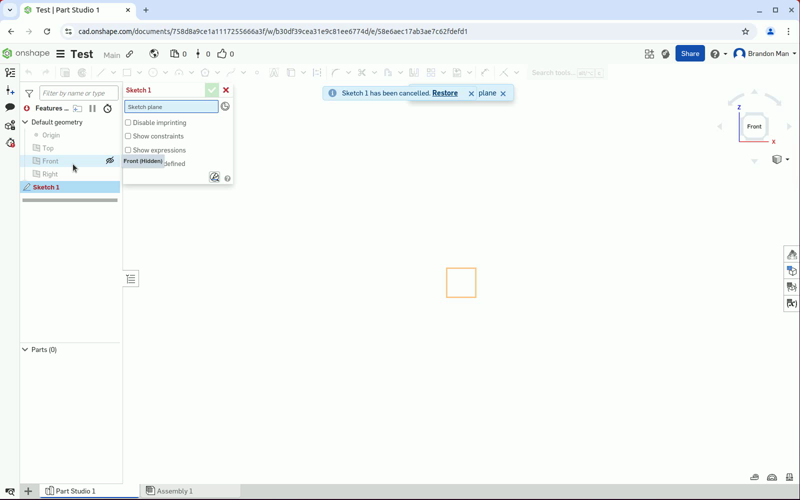
click(73, 163)
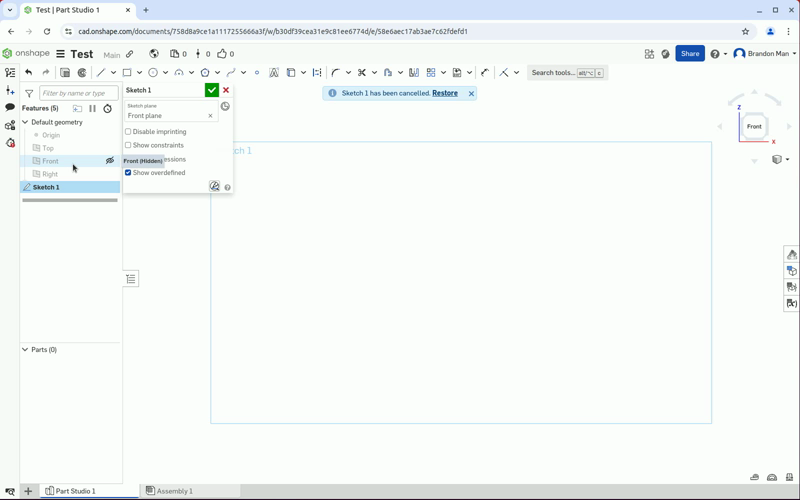
mouse_move(73, 352)
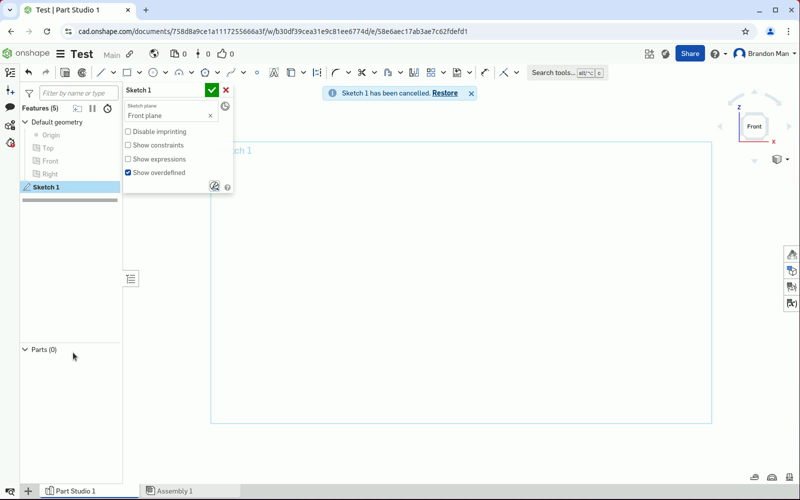
key(y)
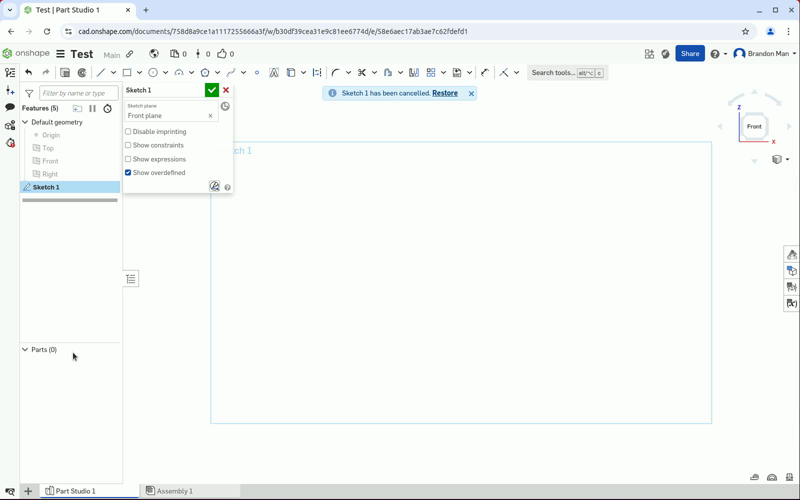
key(l)
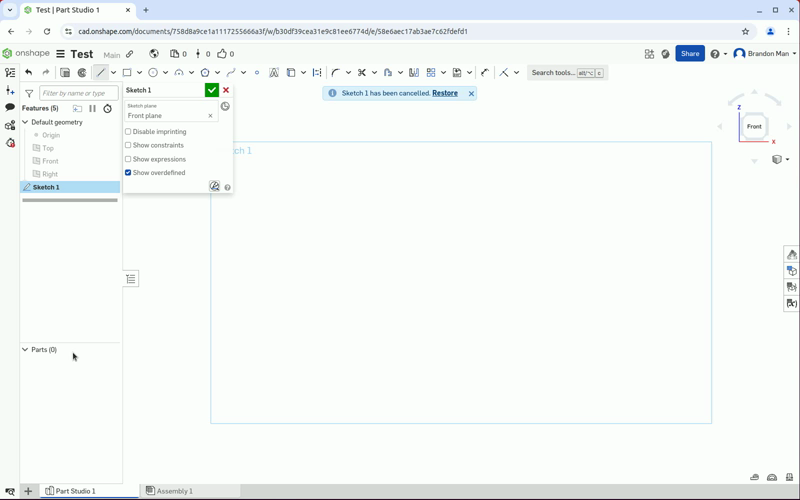
key_down(shift)
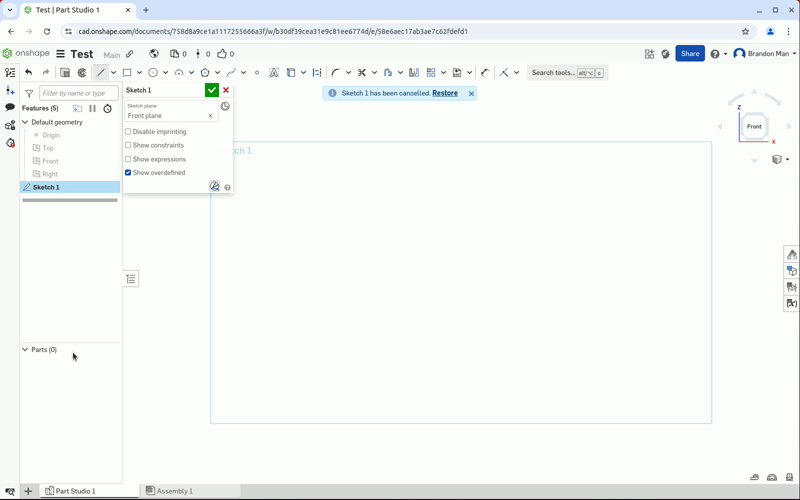
mouse_move(460, 282)
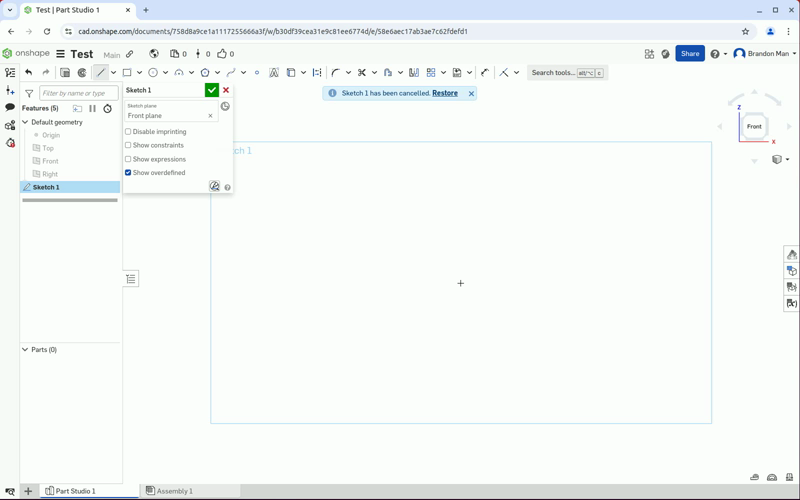
click(460, 282)
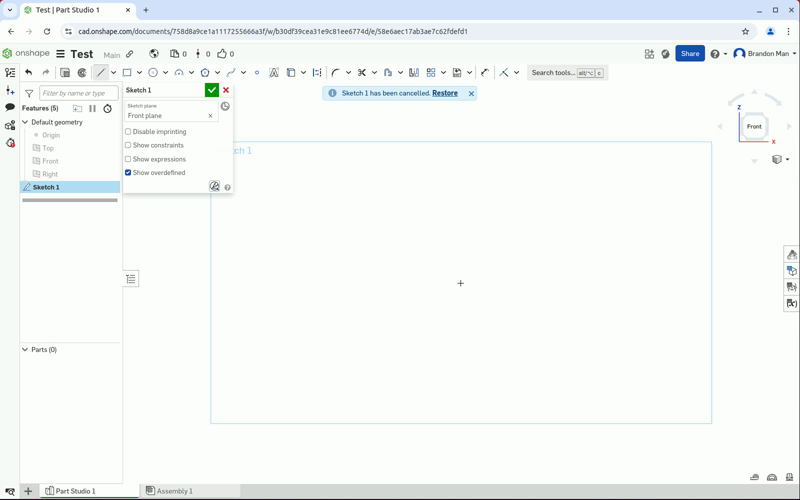
key_up(shift)
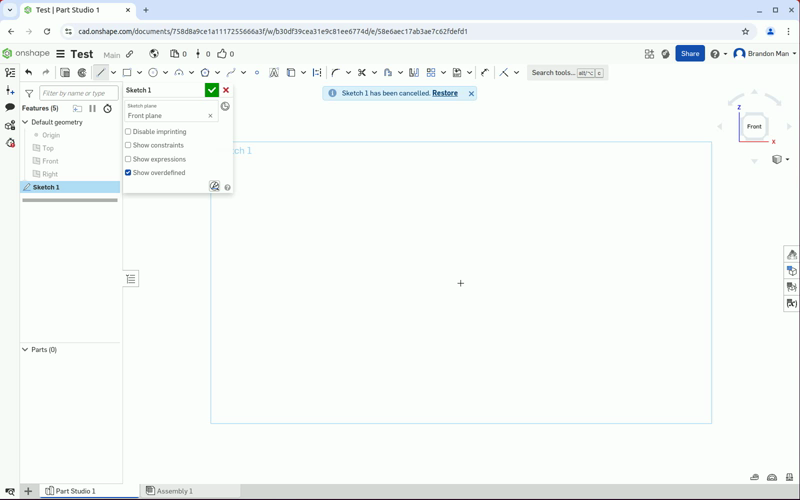
key_down(shift)
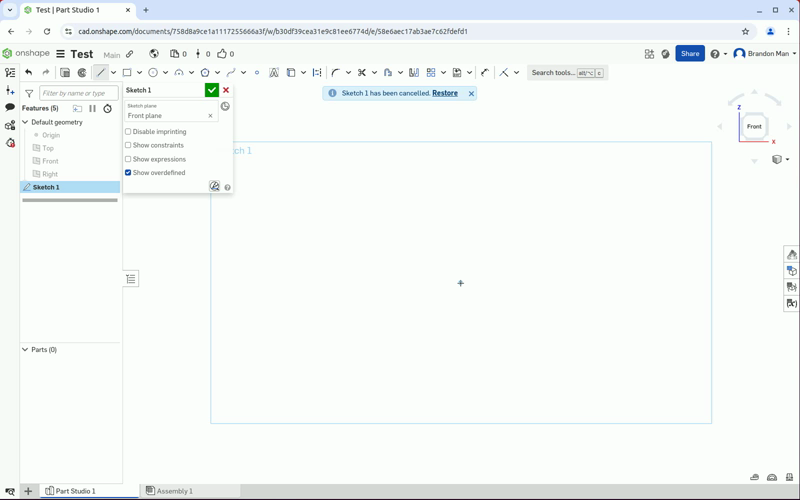
mouse_move(573, 282)
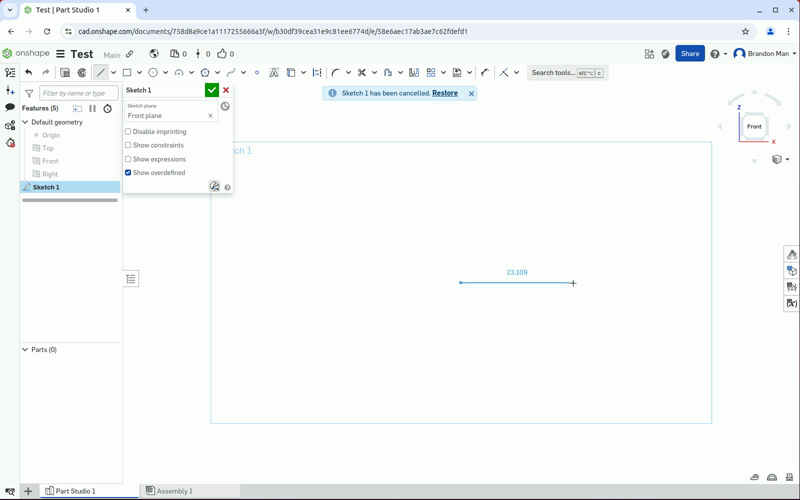
click(573, 282)
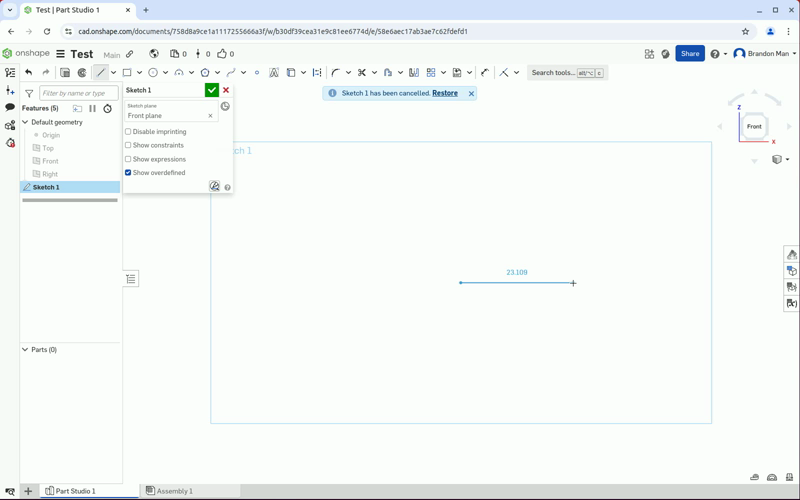
key_up(shift)
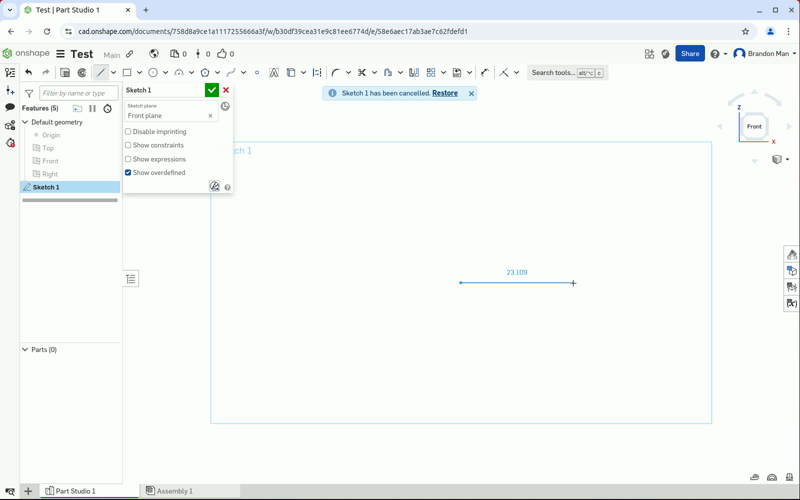
key_down(shift)
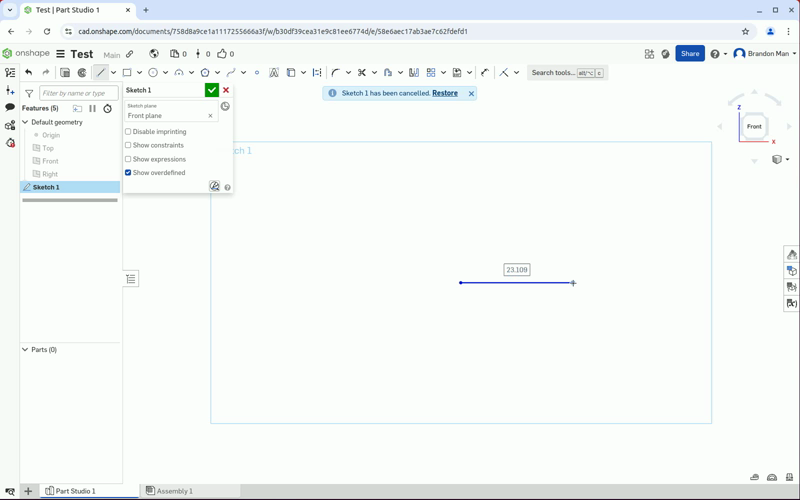
mouse_move(589, 282)
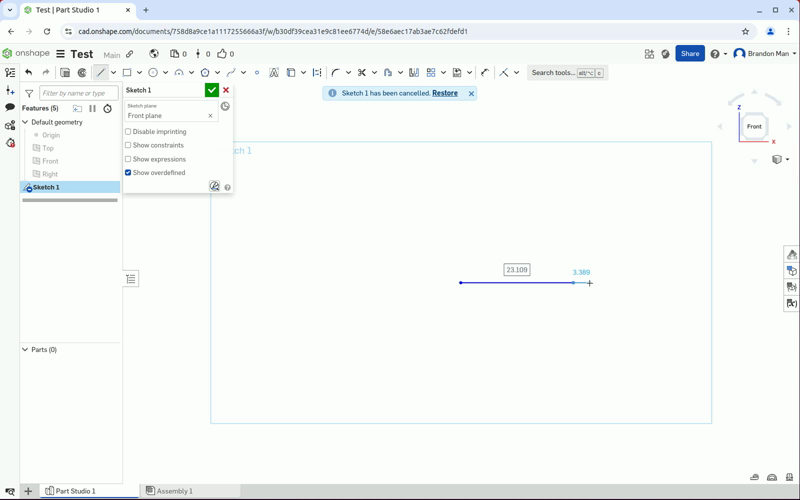
mouse_move(573, 230)
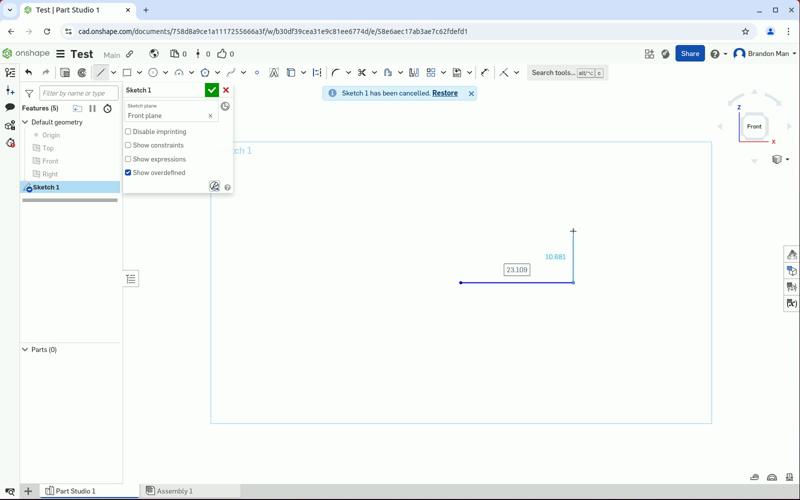
click(573, 230)
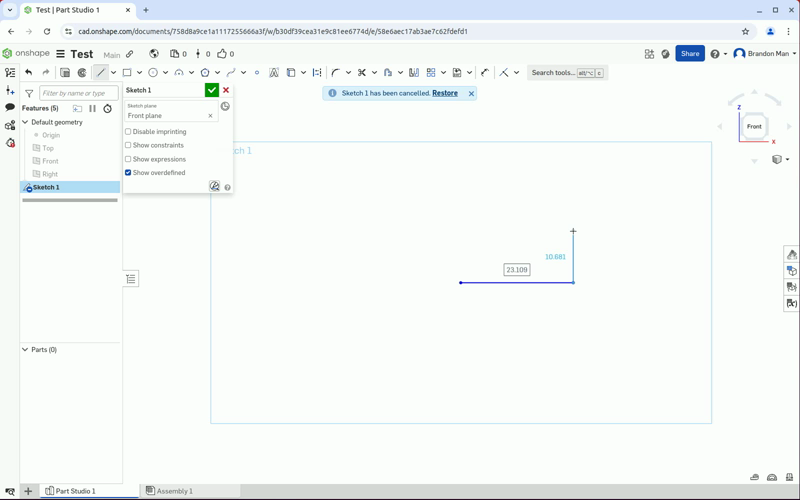
key_up(shift)
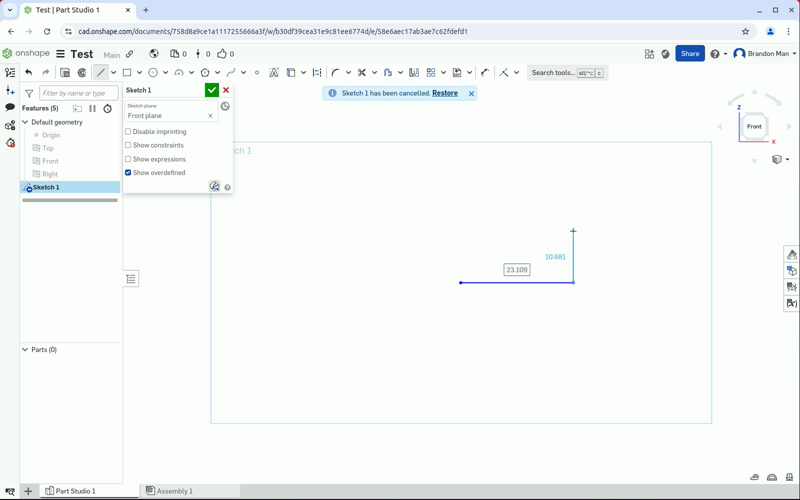
key_down(shift)
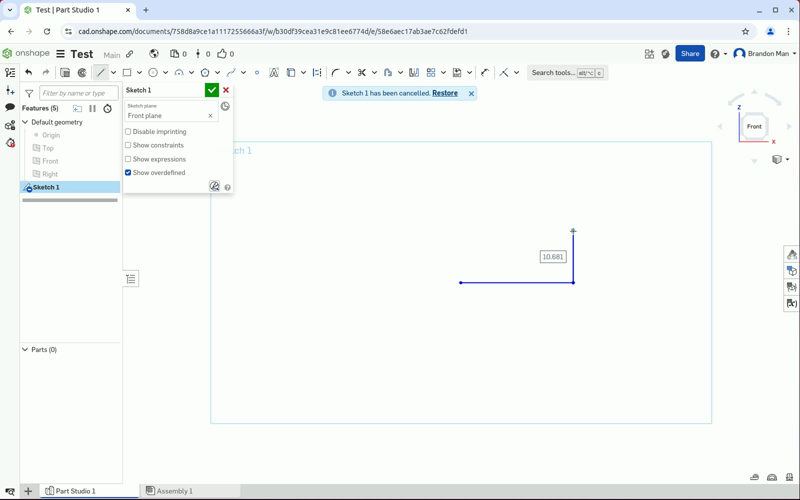
mouse_move(460, 230)
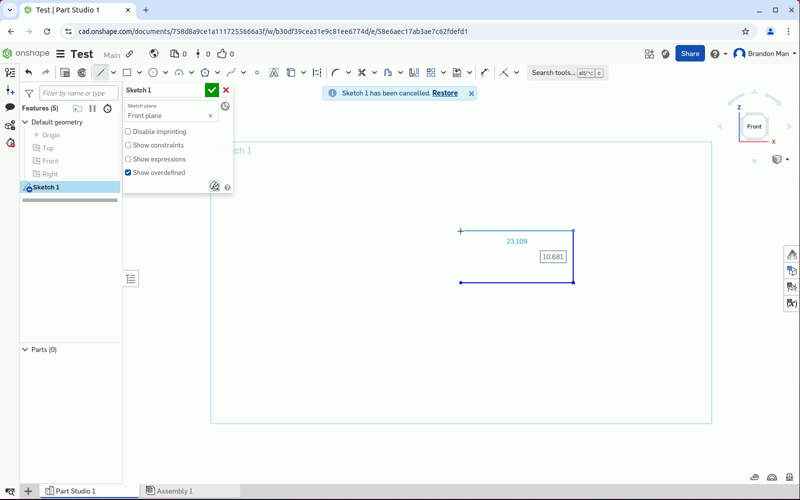
click(460, 230)
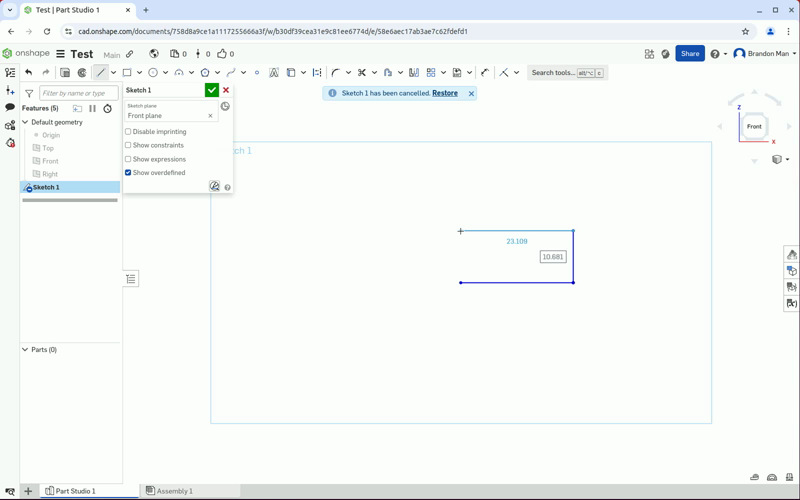
key_up(shift)
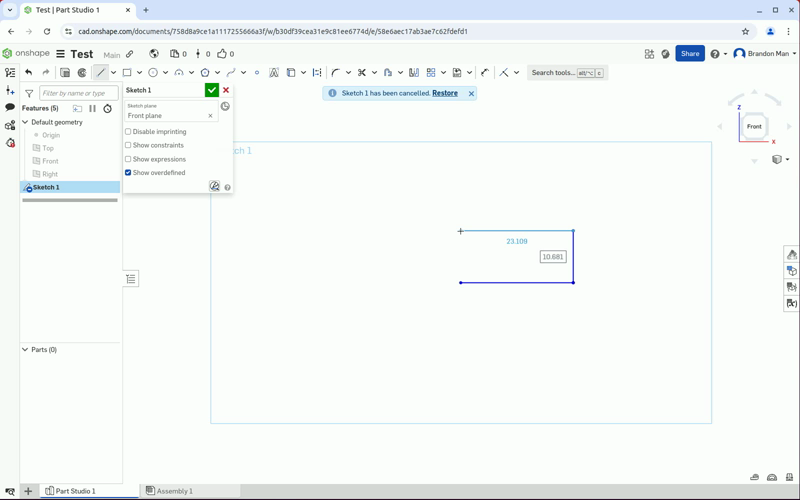
mouse_move(490, 230)
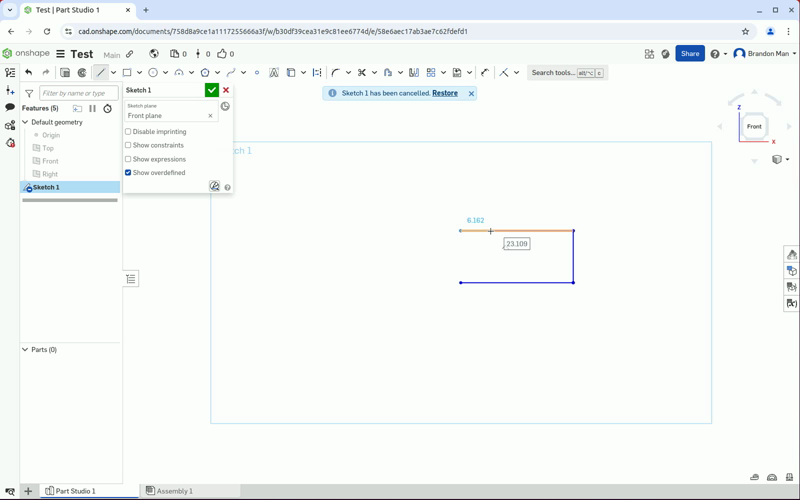
key_down(shift)
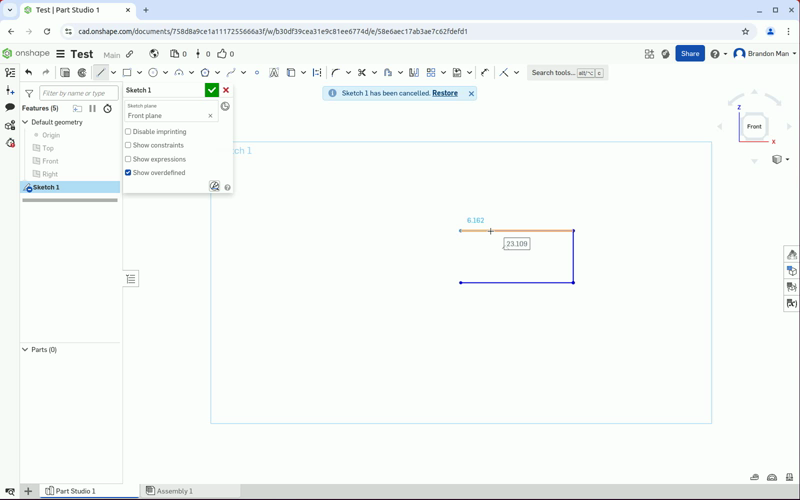
mouse_move(460, 282)
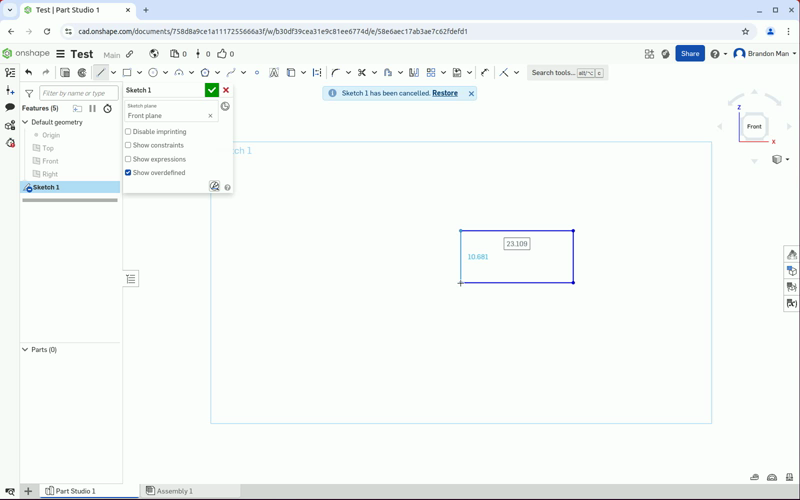
key_up(shift)
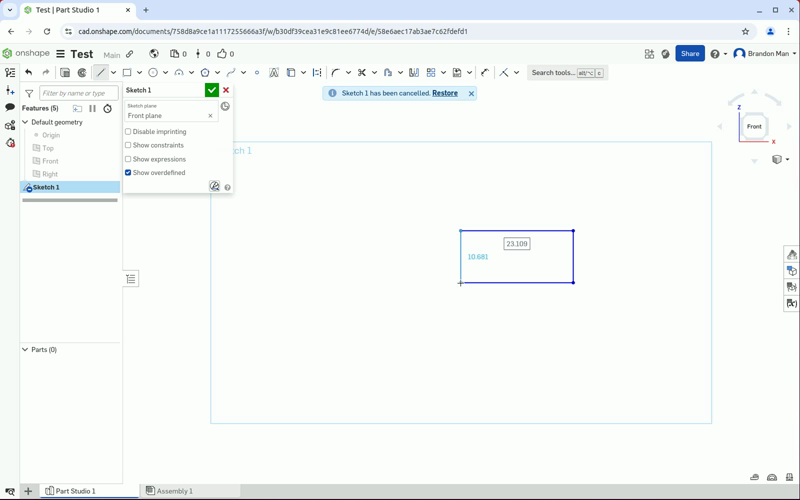
click(460, 282)
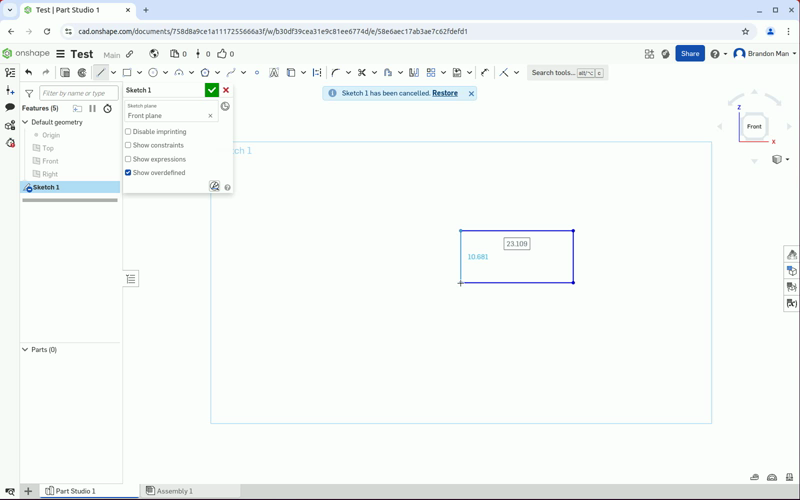
key(esc)
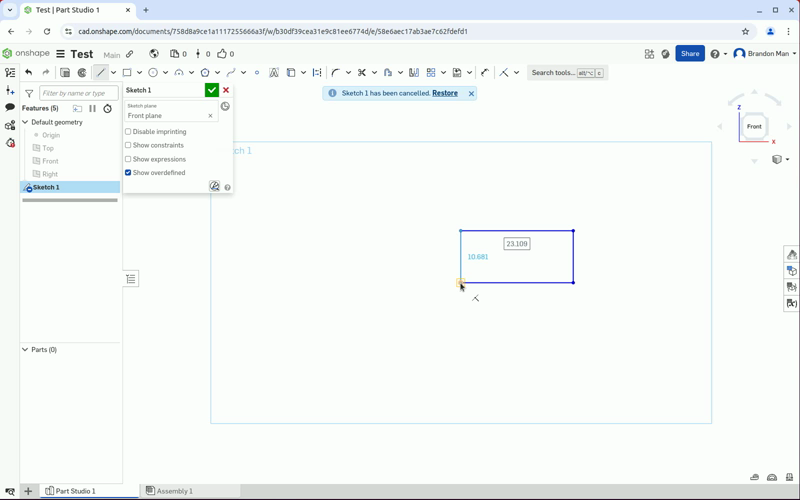
mouse_move(561, 255)
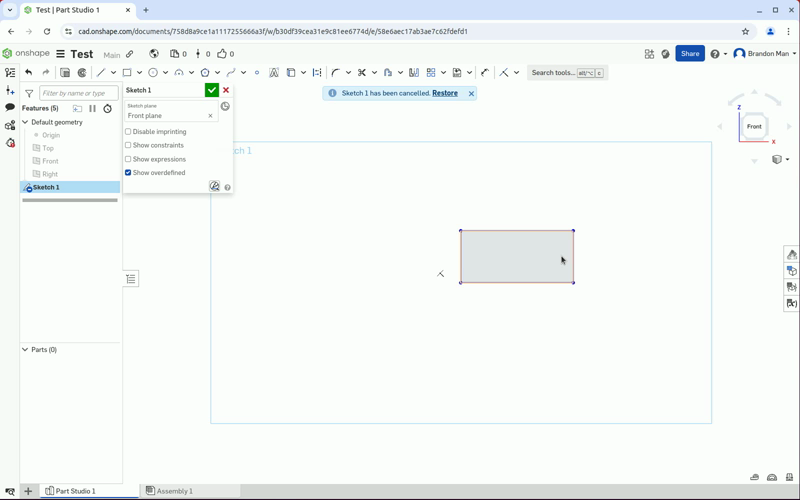
click(561, 255)
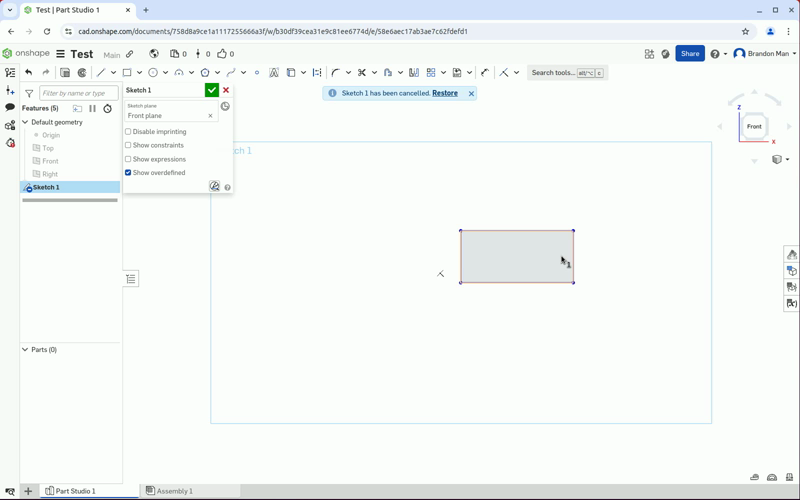
mouse_move(73, 352)
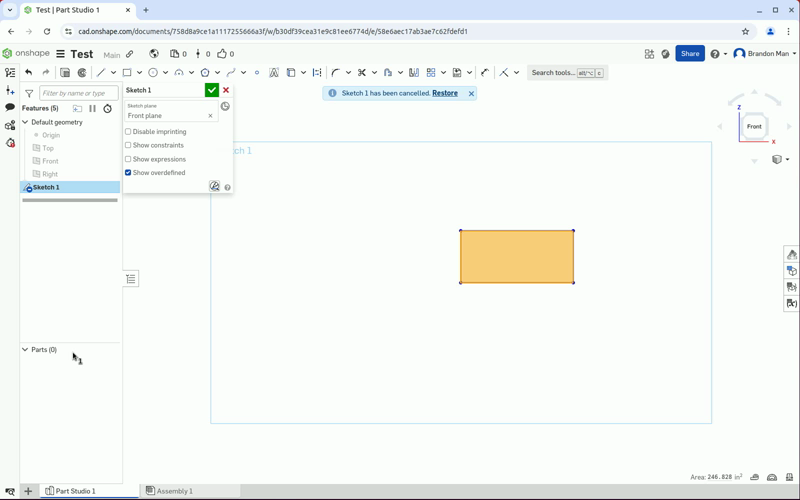
key(shift+y)
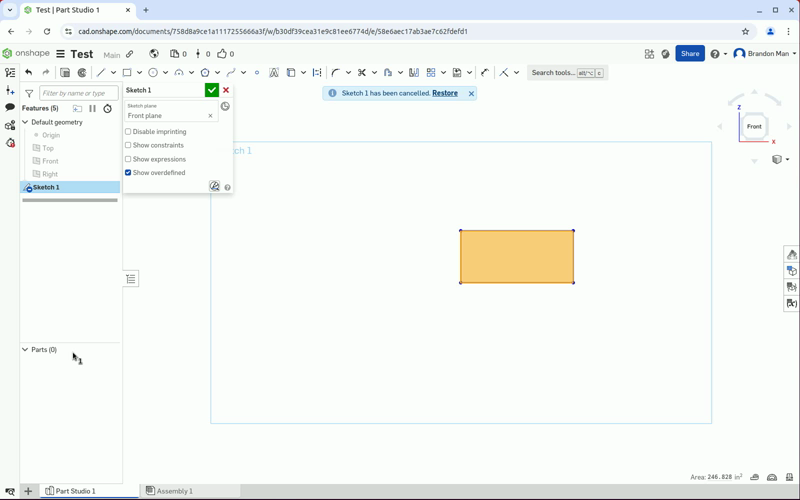
key(shift+e)
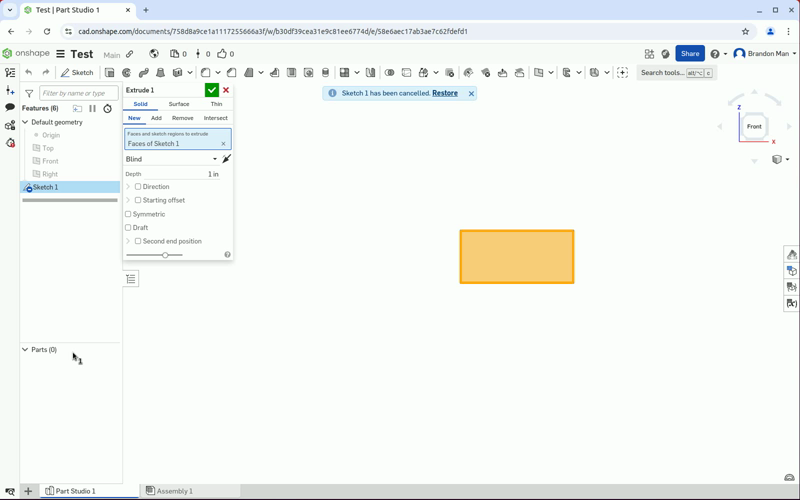
mouse_move(143, 106)
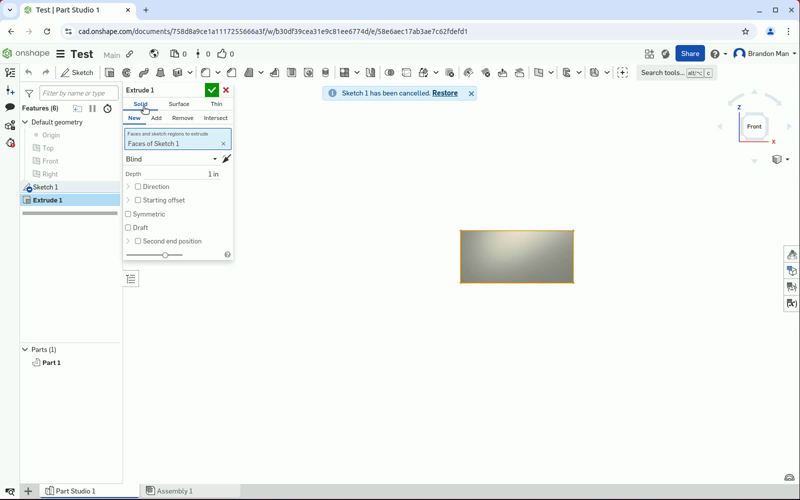
click(143, 106)
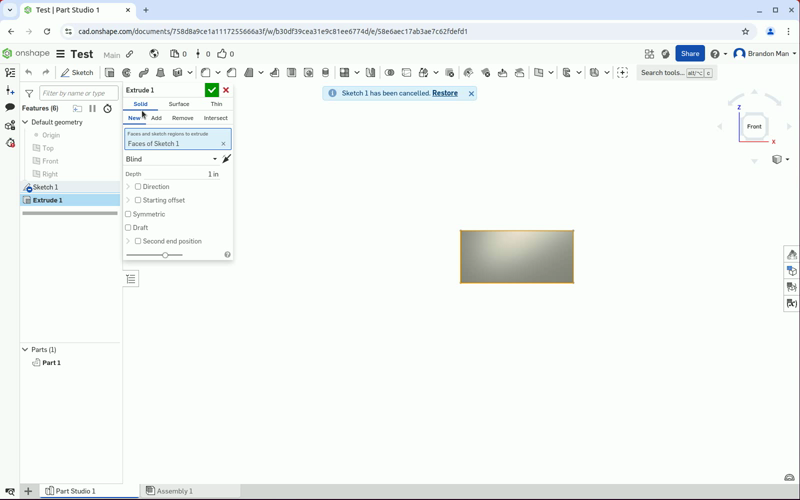
mouse_move(137, 120)
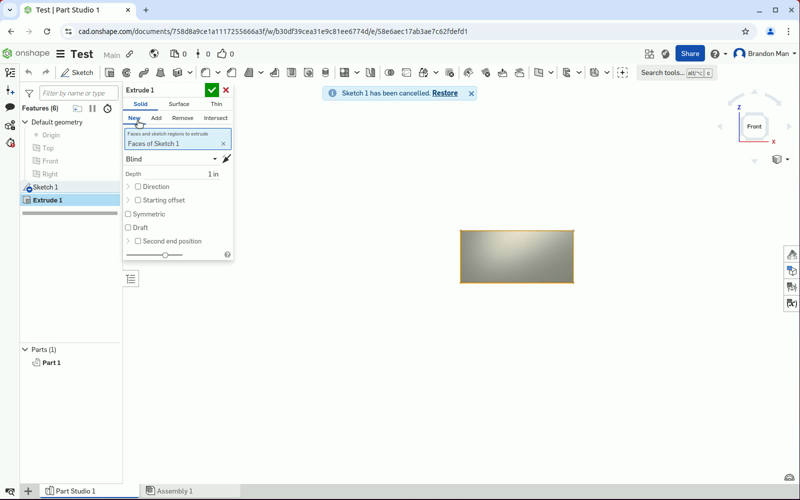
click(137, 120)
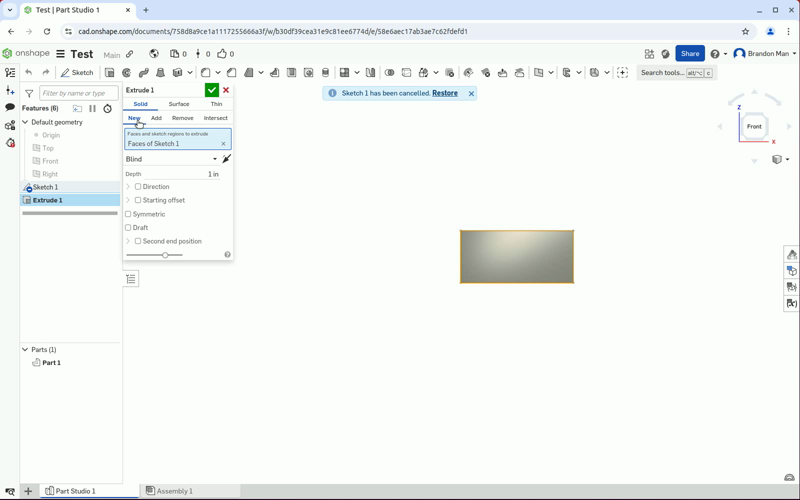
key(tab, 4)
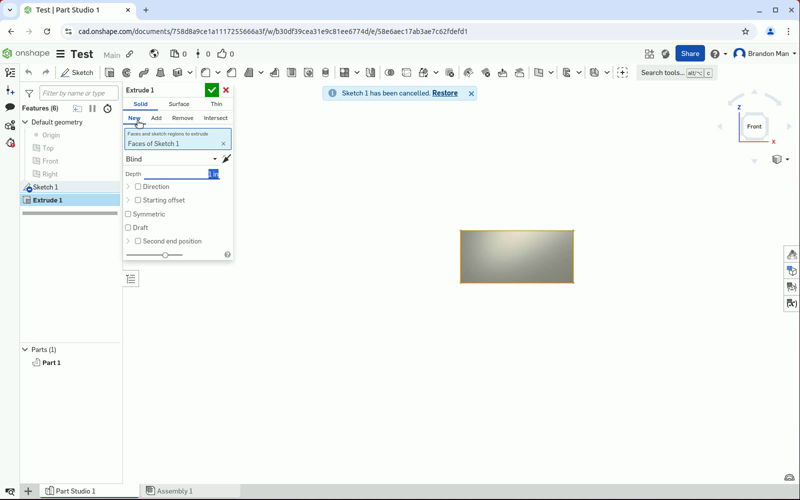
text(0.481)
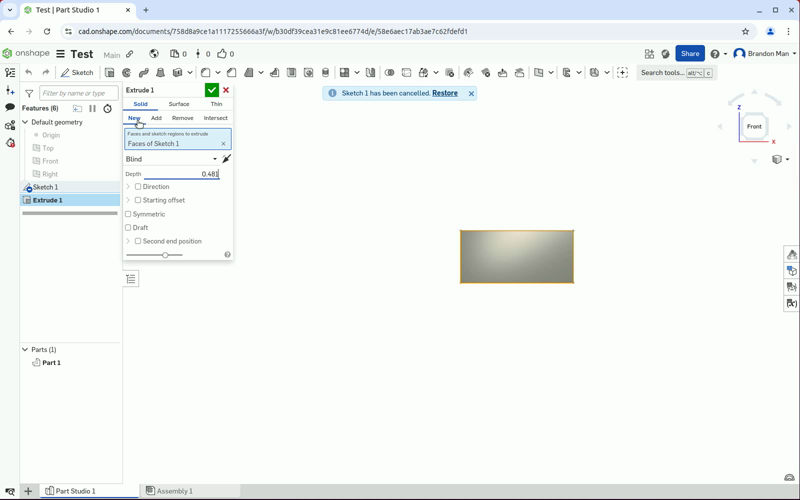
key(enter)
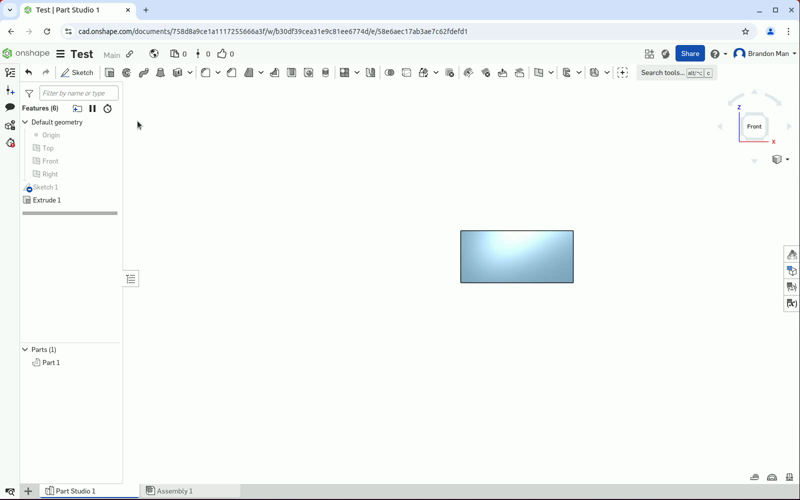
key(shift+h)
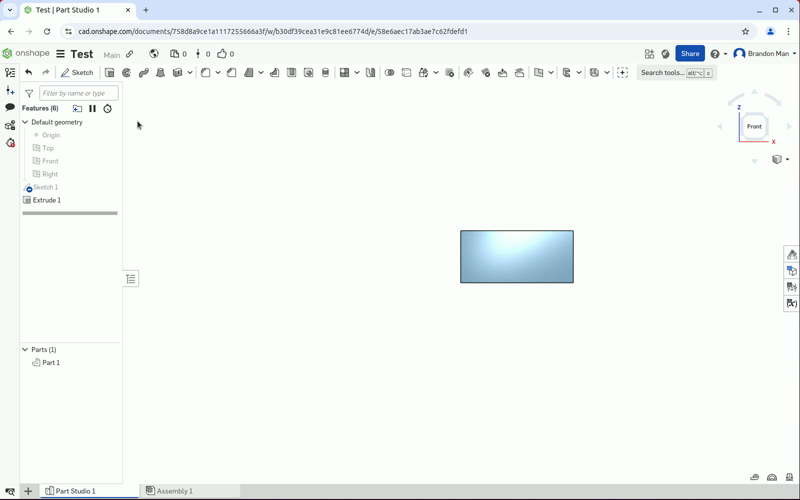
key(shift+h)
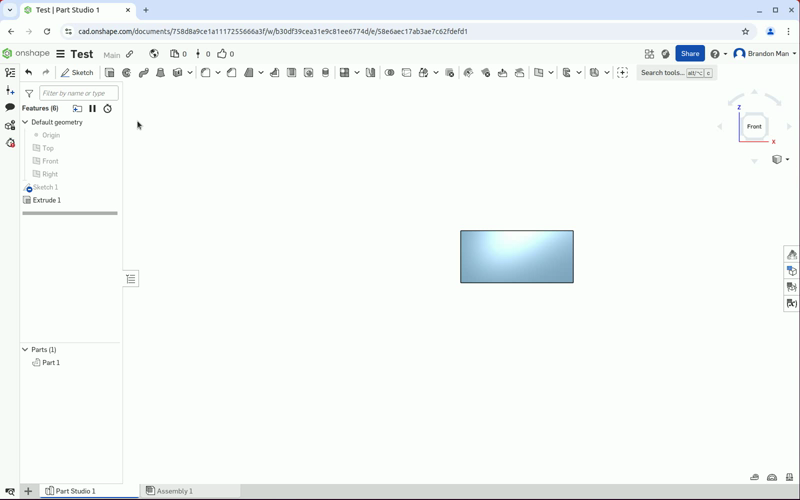
mouse_move(73, 189)
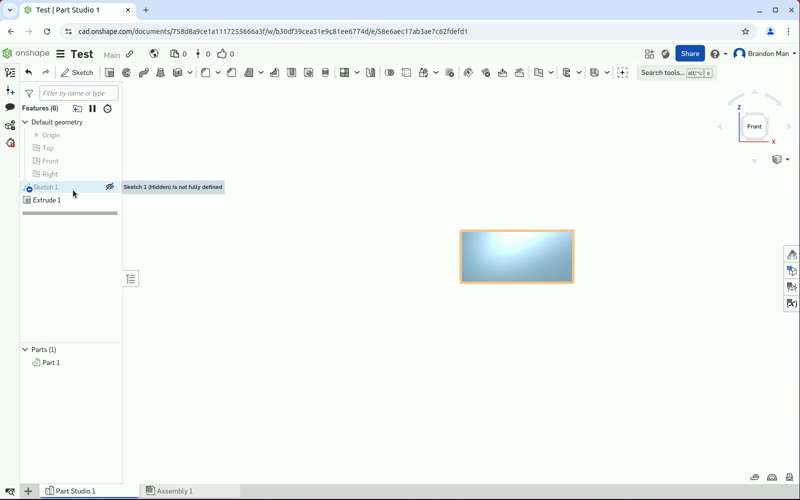
click(73, 189)
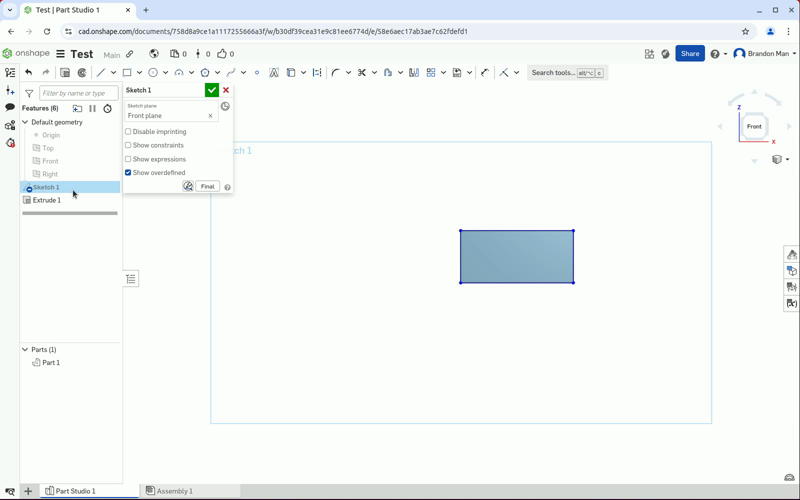
mouse_move(229, 92)
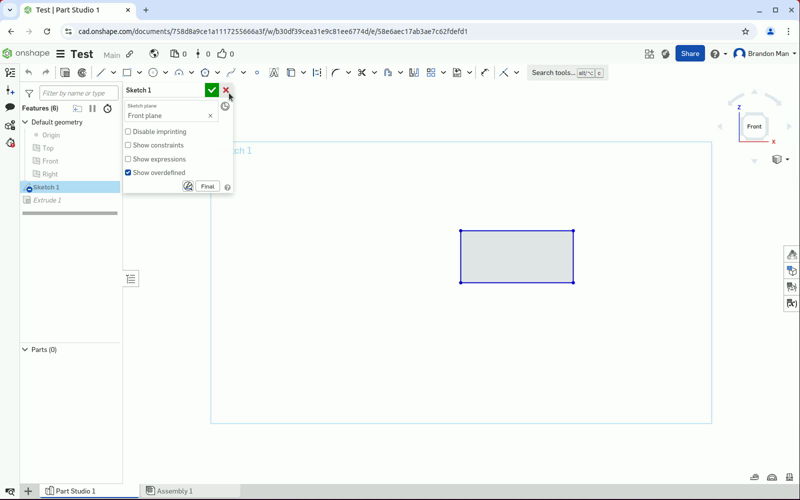
click(229, 92)
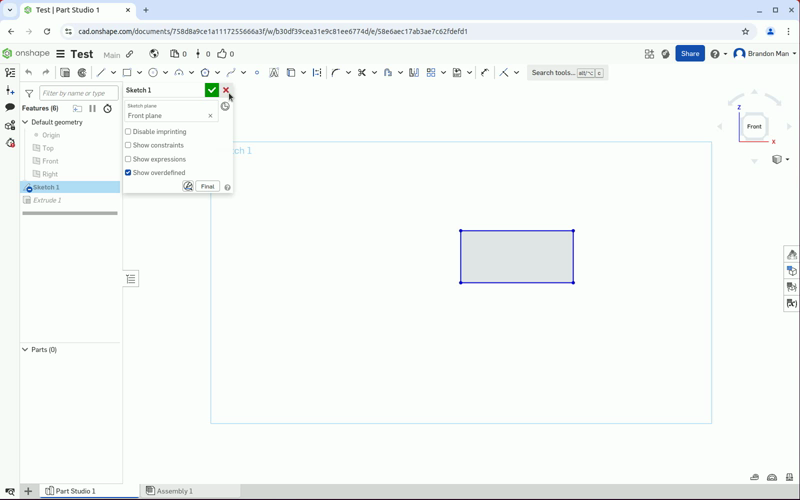
key(shift+s)
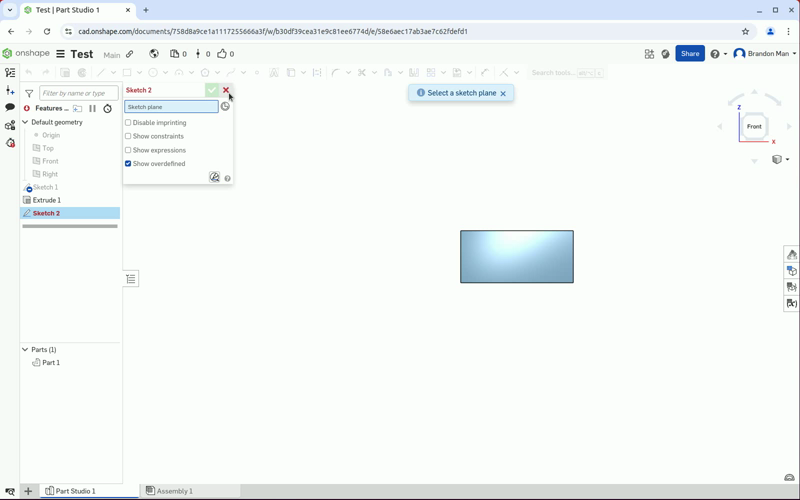
mouse_move(73, 163)
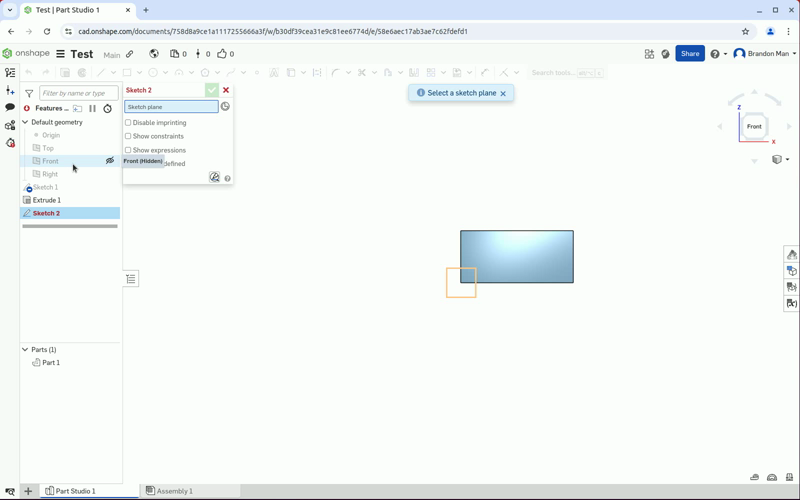
click(73, 163)
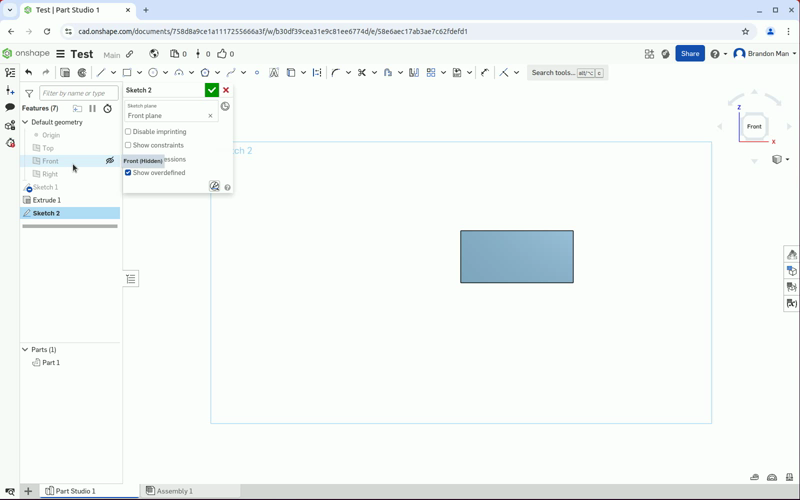
mouse_move(73, 352)
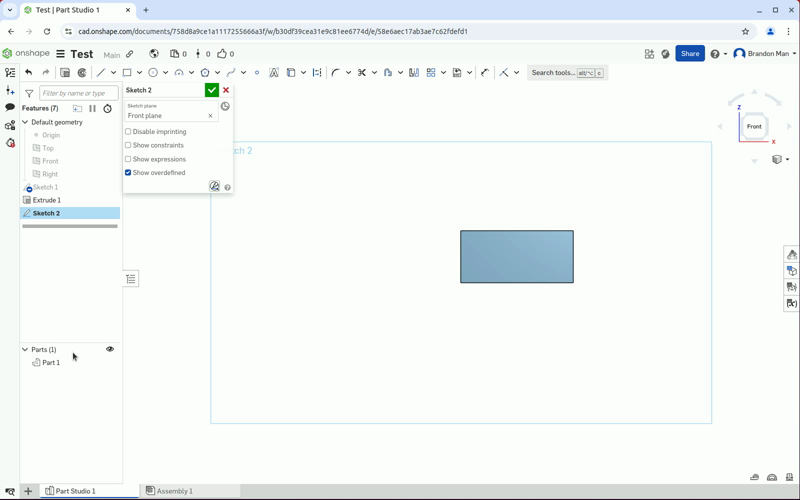
key(y)
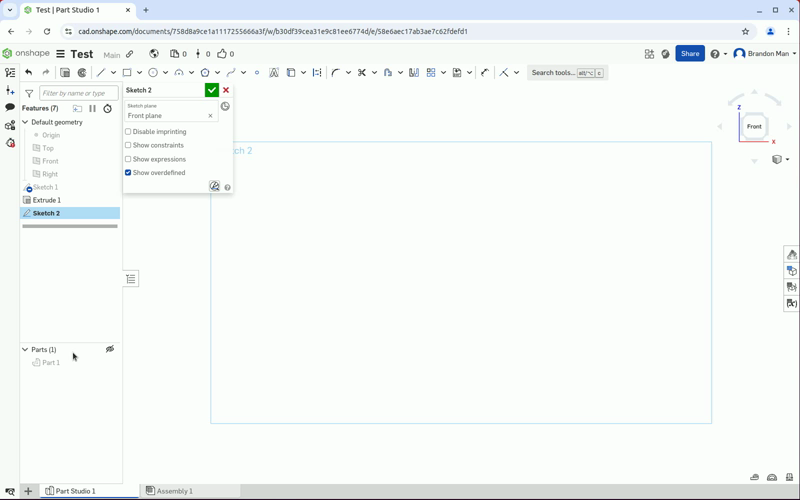
key(l)
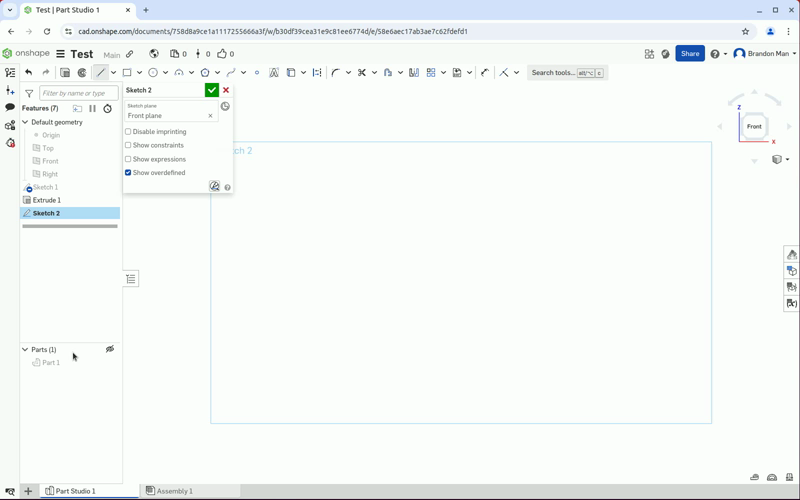
key_down(shift)
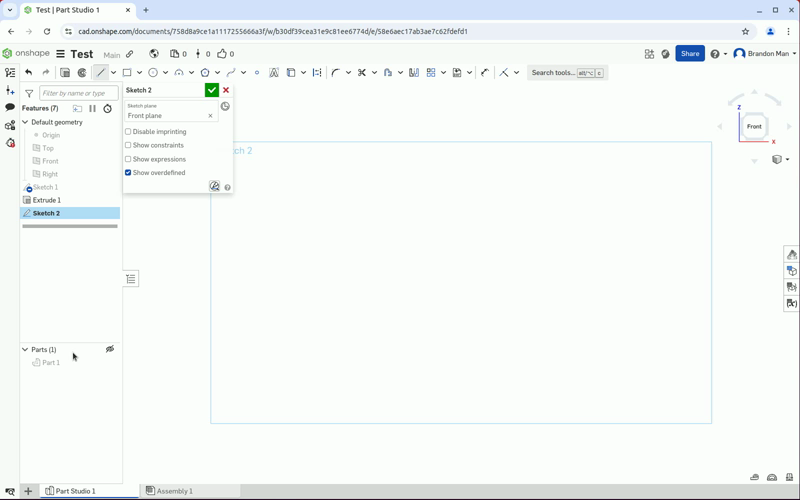
mouse_move(348, 282)
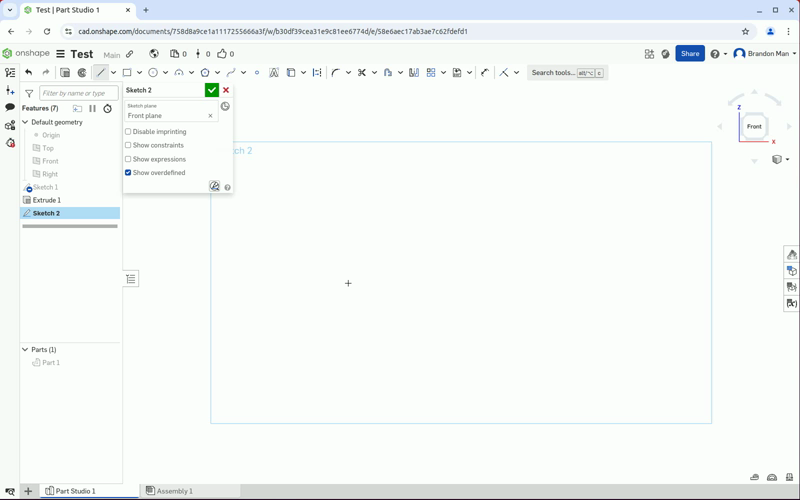
click(348, 282)
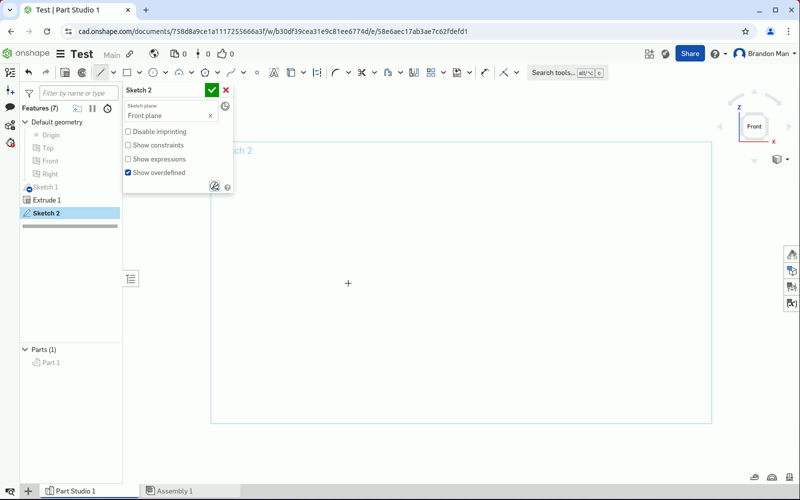
key_up(shift)
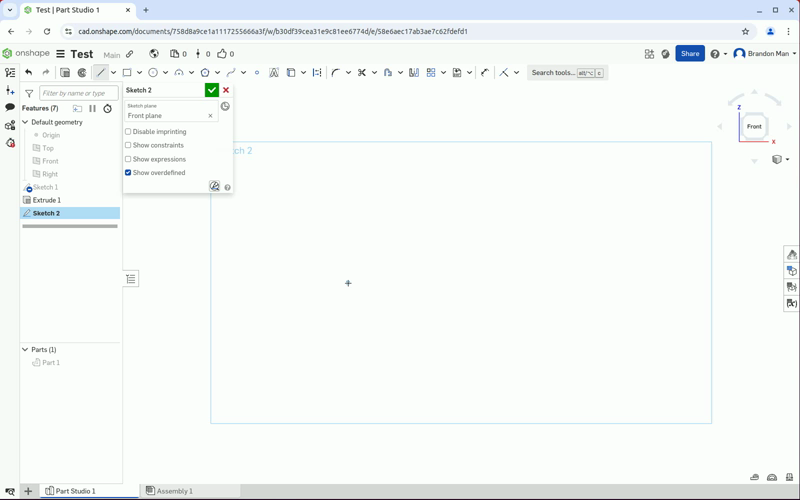
key_down(shift)
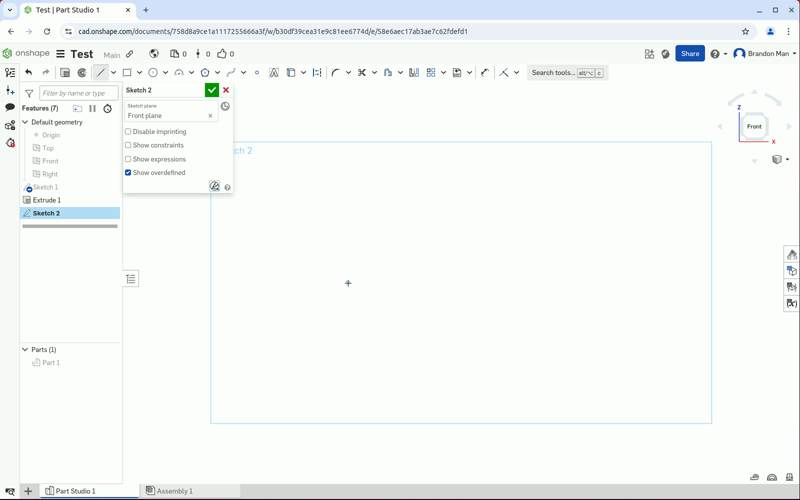
mouse_move(460, 282)
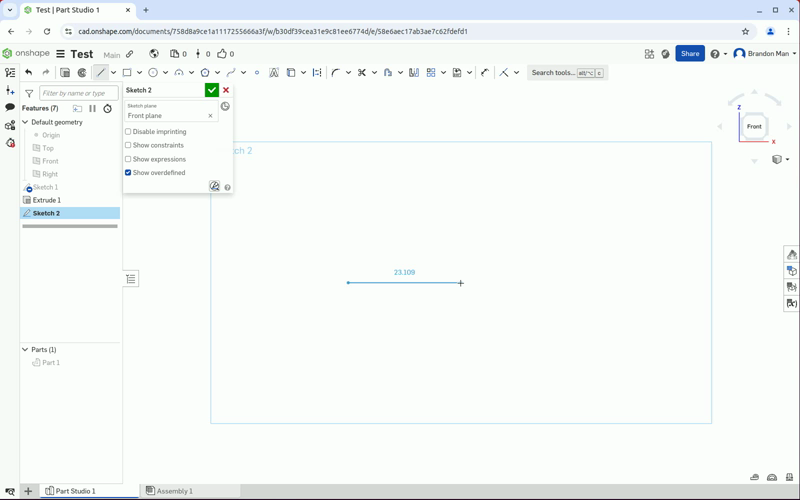
click(460, 282)
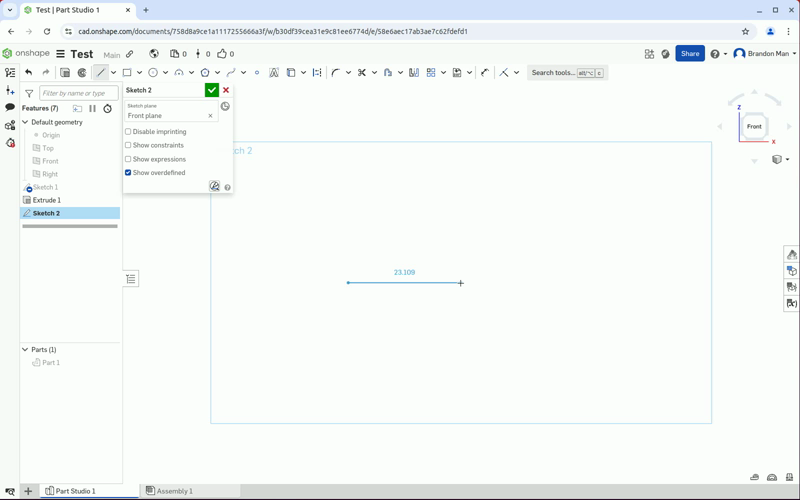
key_up(shift)
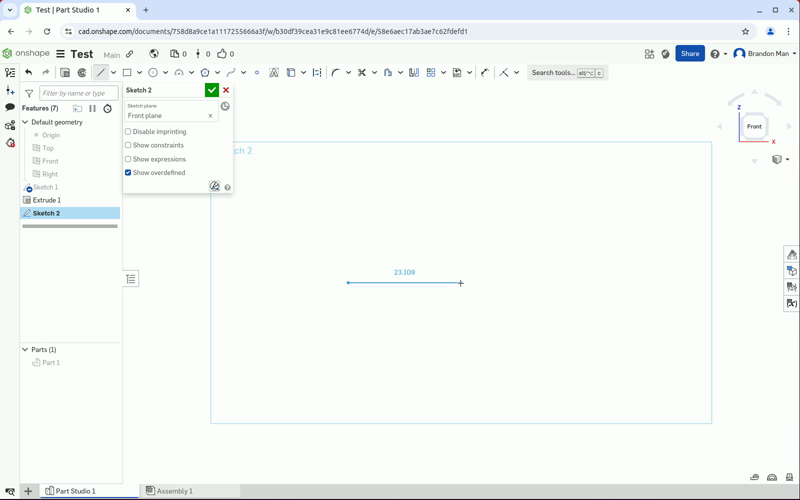
key_down(shift)
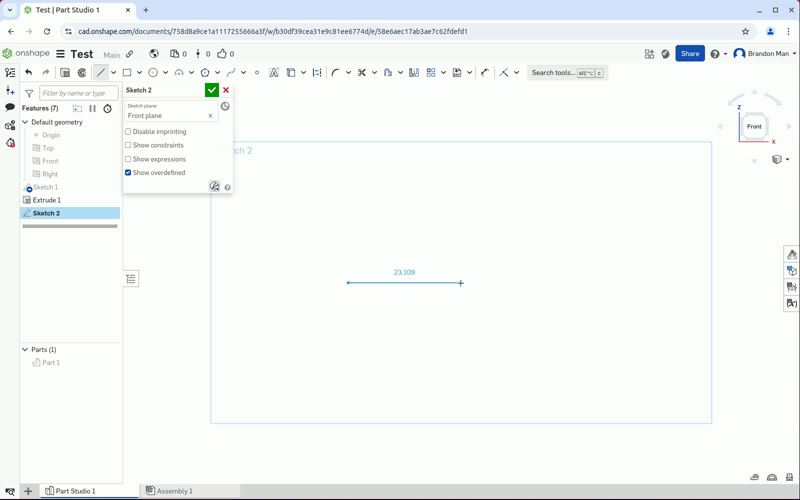
mouse_move(490, 282)
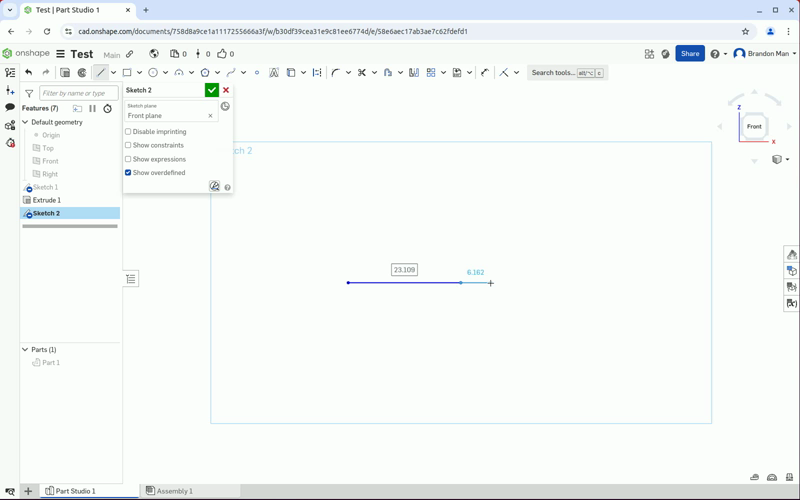
mouse_move(460, 230)
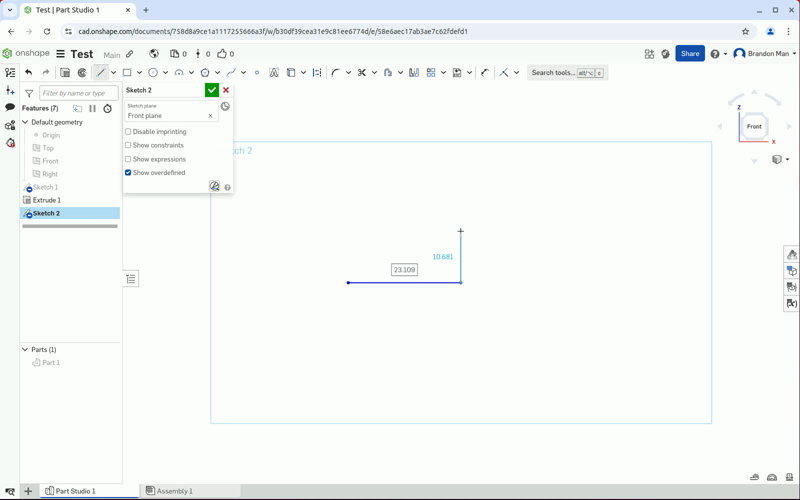
click(460, 230)
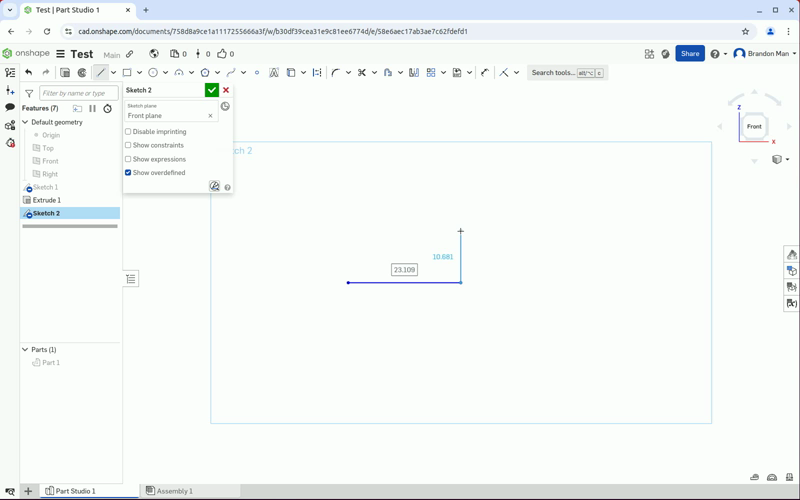
key_up(shift)
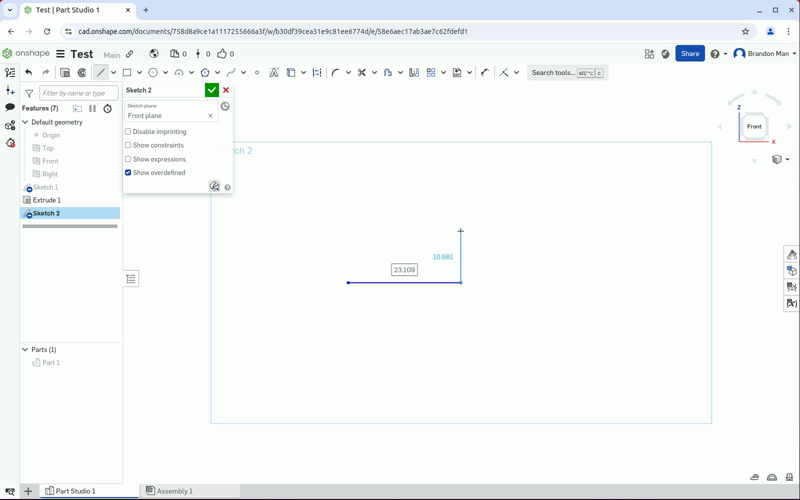
key_down(shift)
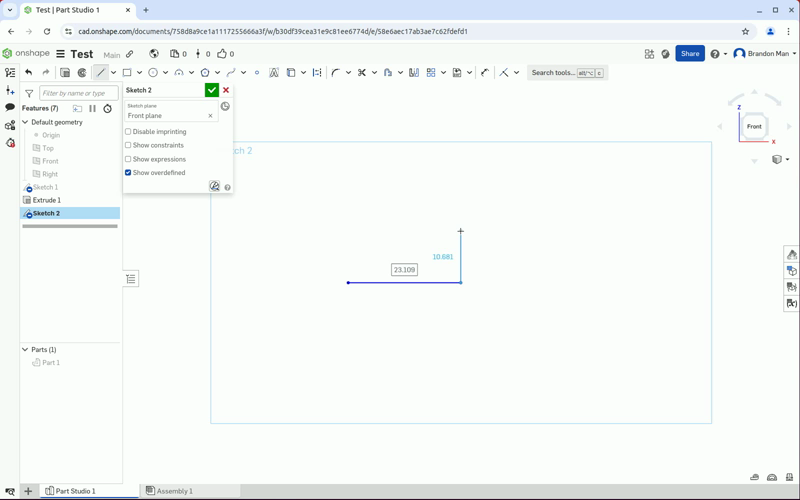
mouse_move(348, 230)
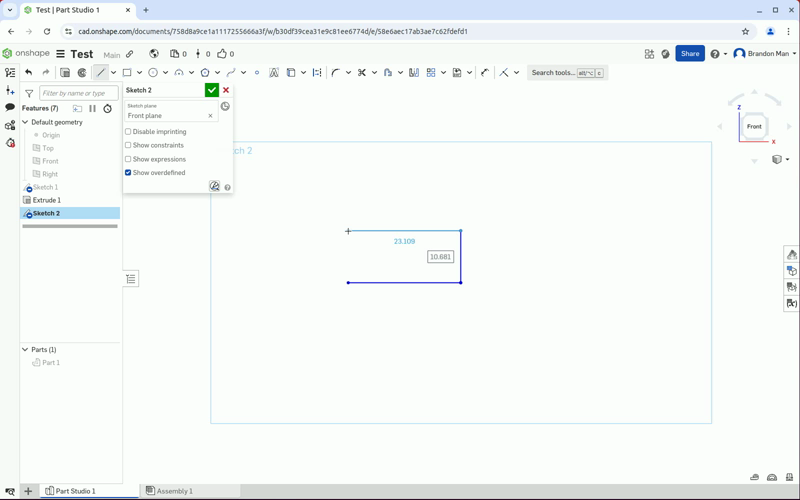
click(348, 230)
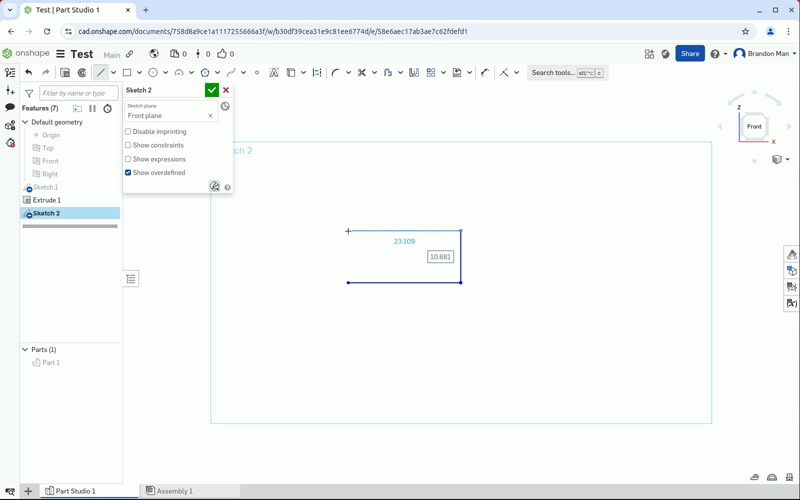
key_up(shift)
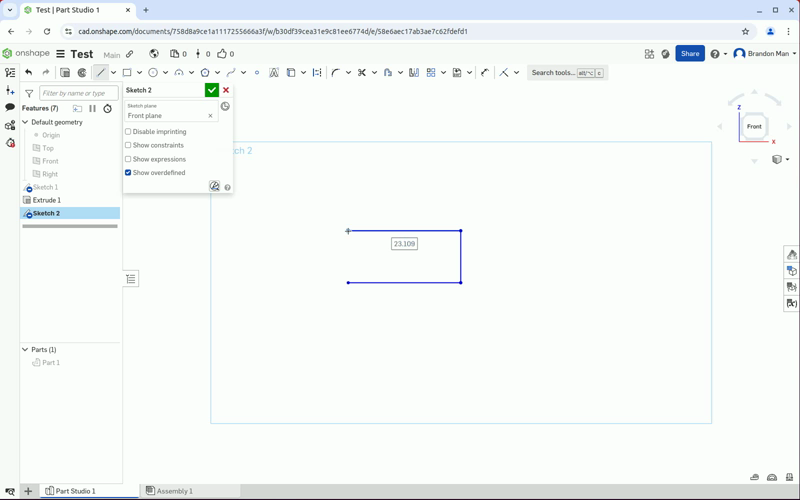
mouse_move(378, 230)
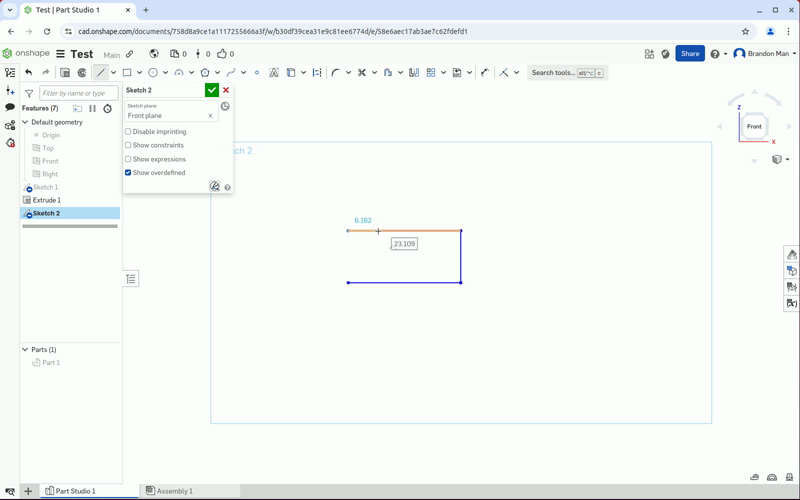
key_down(shift)
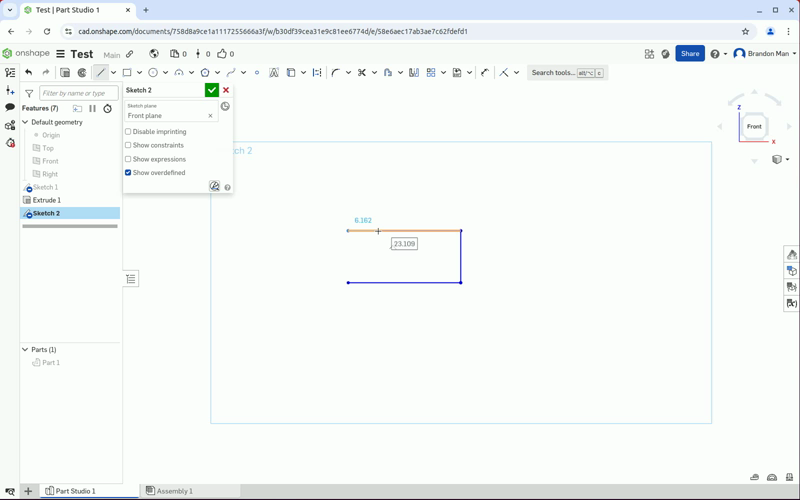
mouse_move(348, 282)
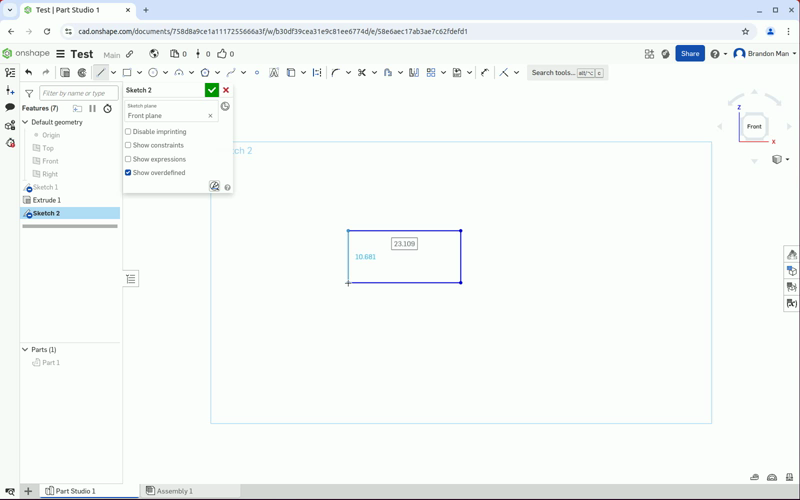
key_up(shift)
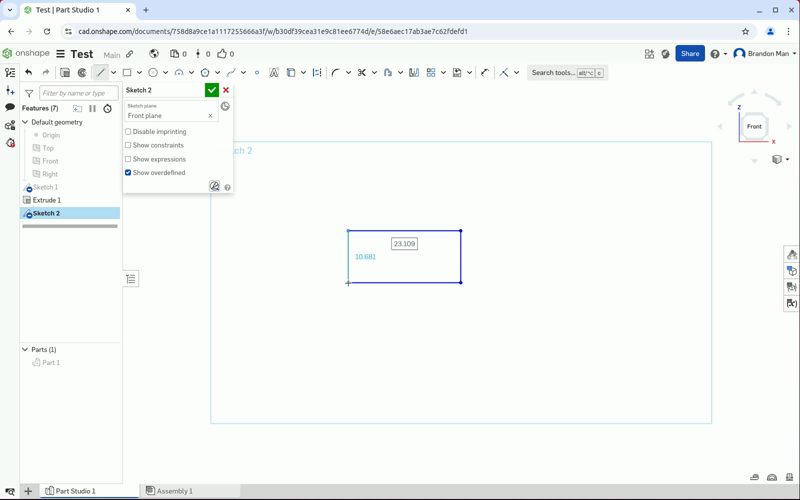
click(348, 282)
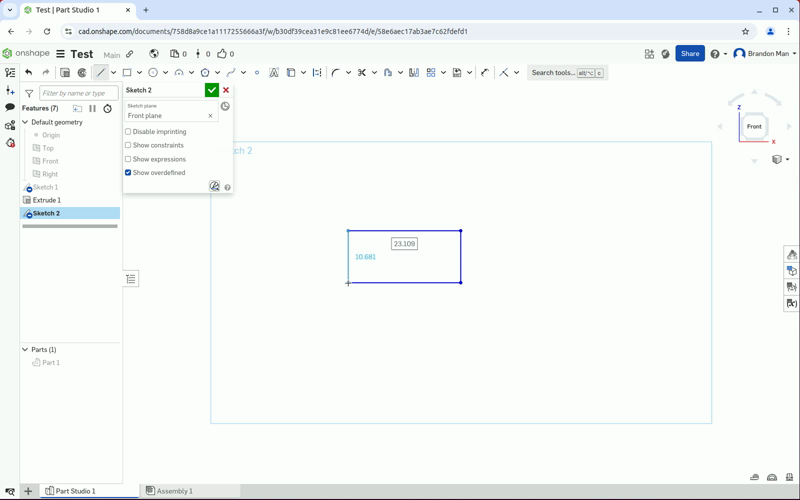
key(esc)
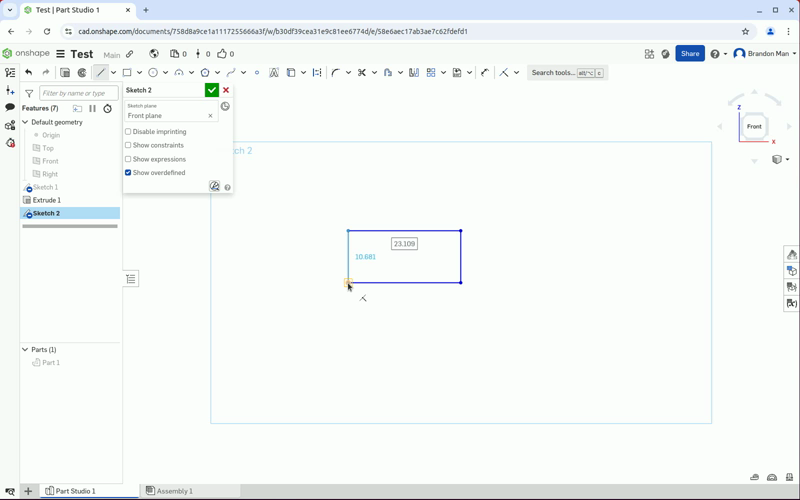
mouse_move(364, 260)
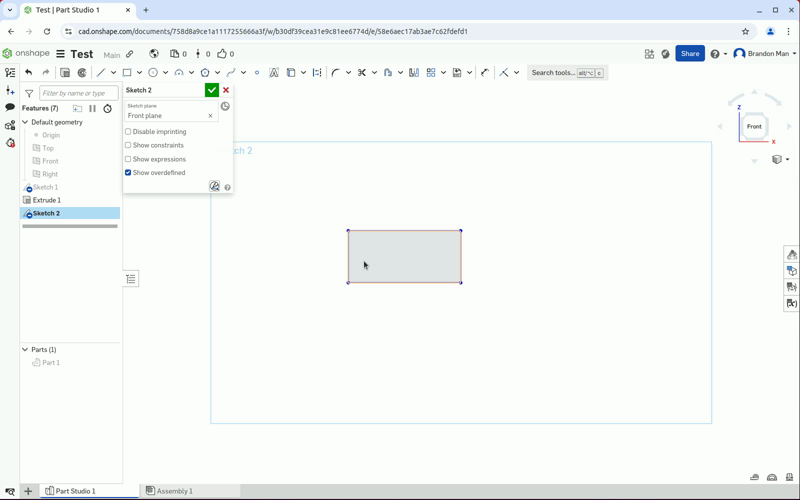
click(364, 260)
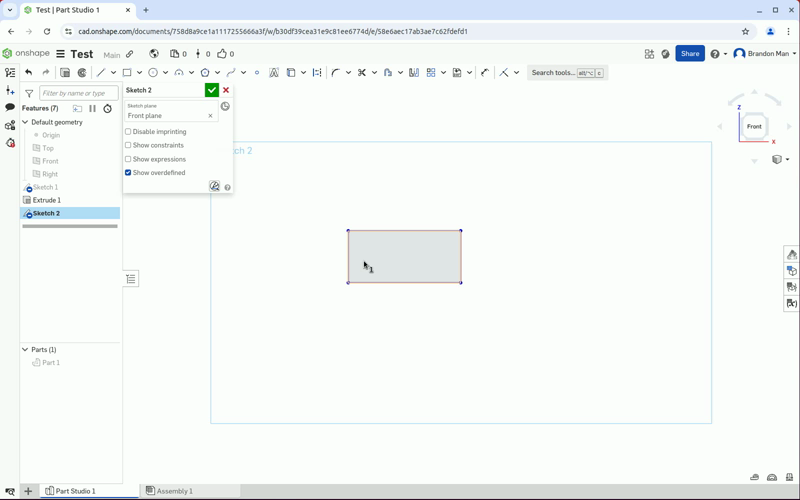
mouse_move(73, 352)
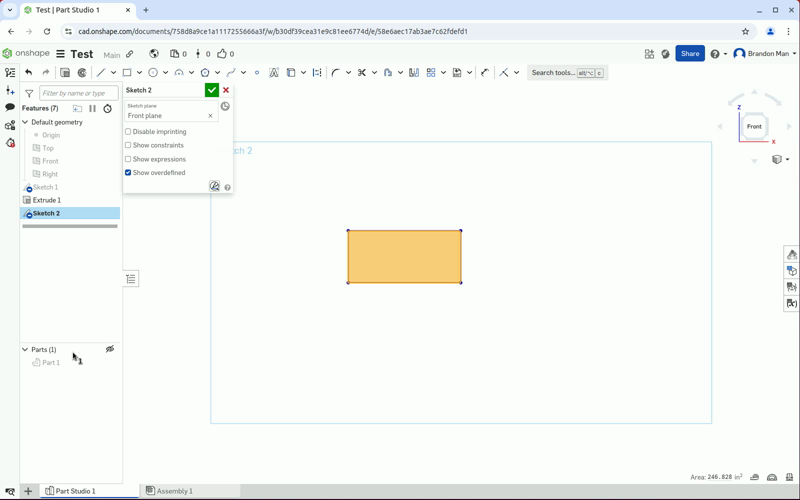
key(shift+y)
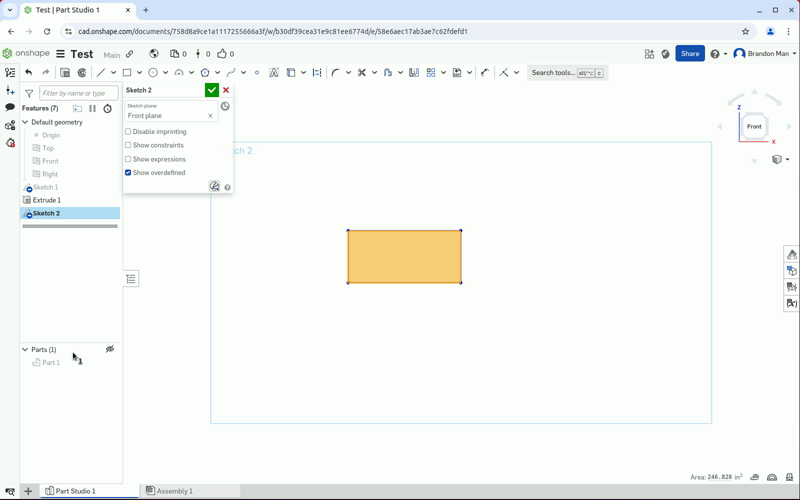
key(shift+e)
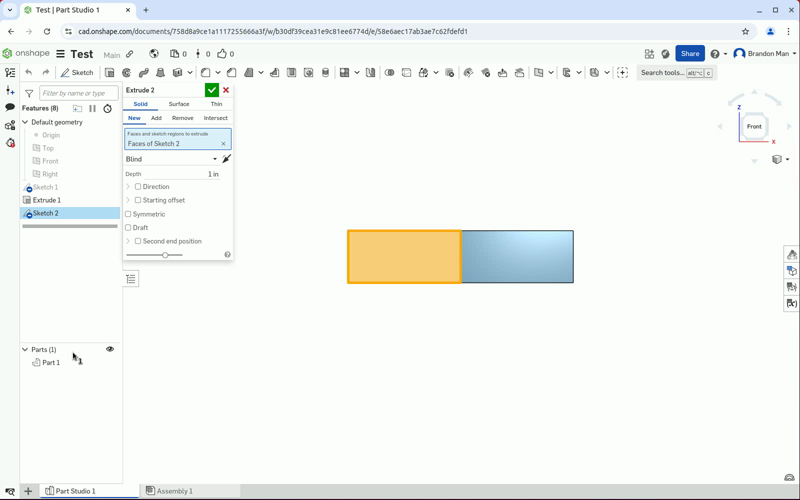
mouse_move(143, 106)
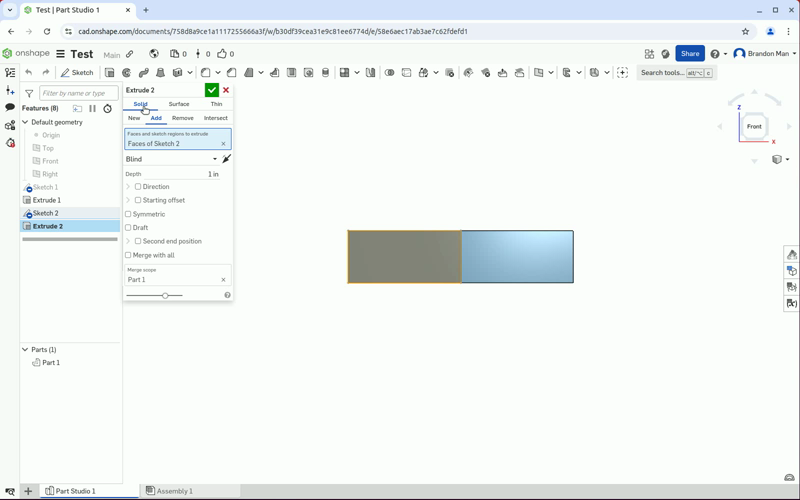
click(143, 106)
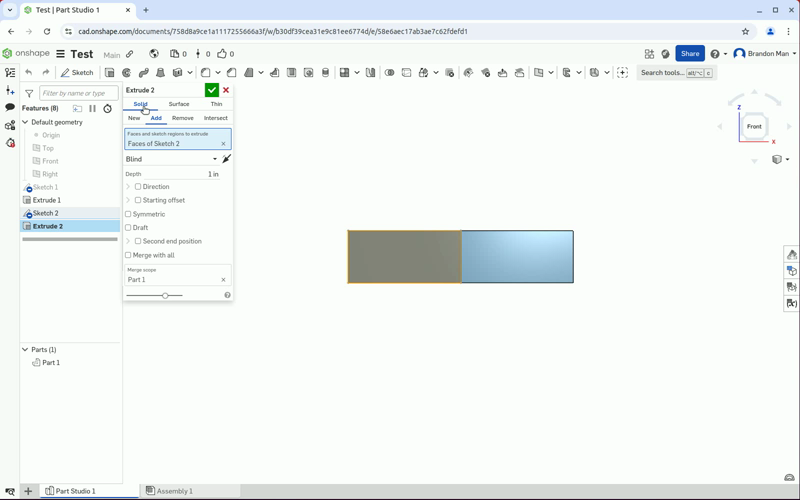
mouse_move(137, 120)
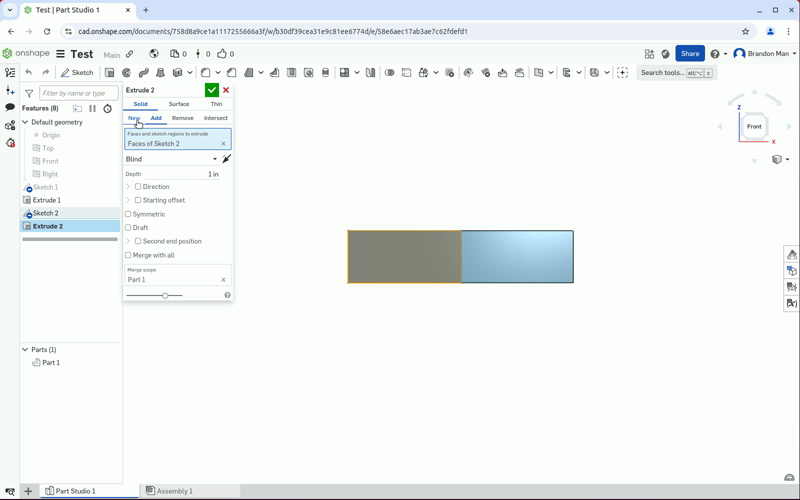
click(137, 120)
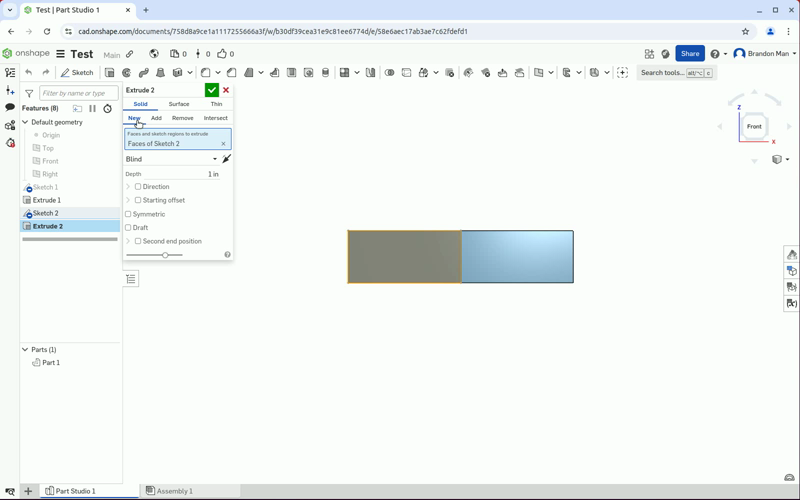
key(tab, 4)
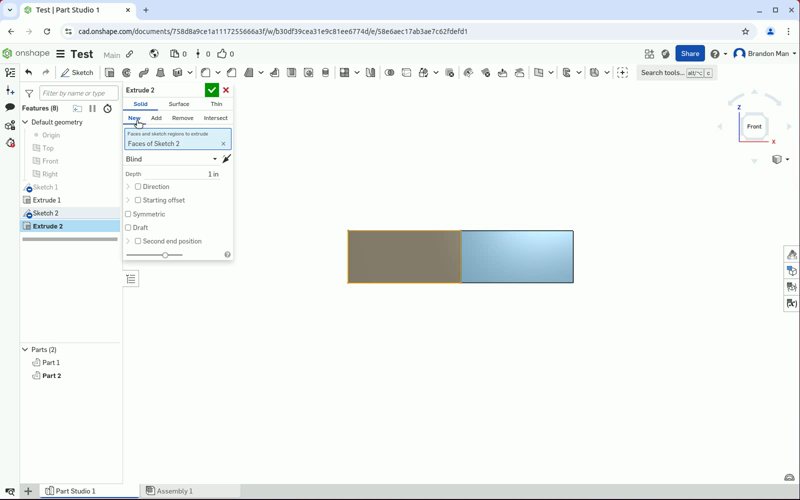
text(0.481)
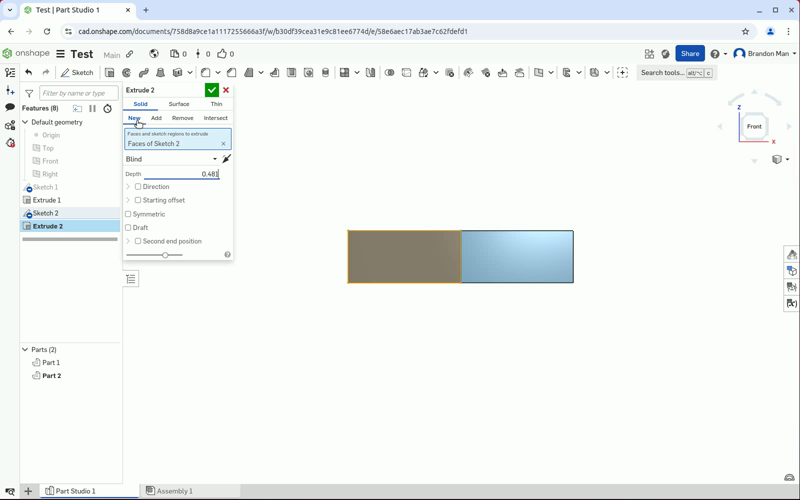
key(enter)
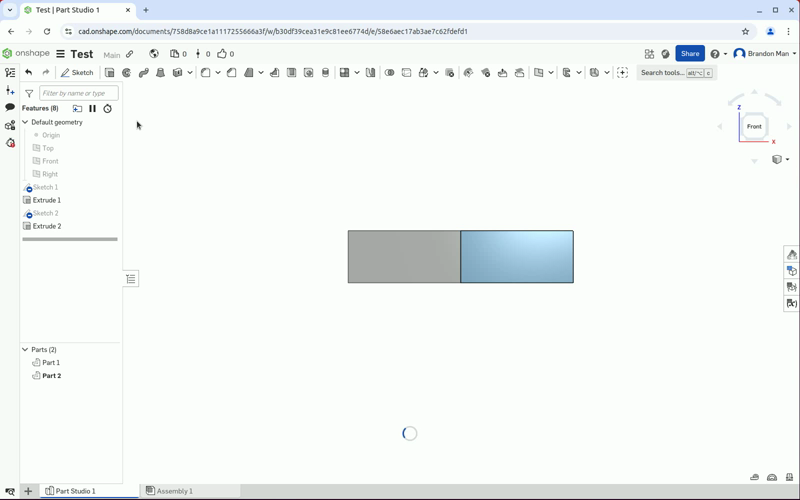
key(shift+h)
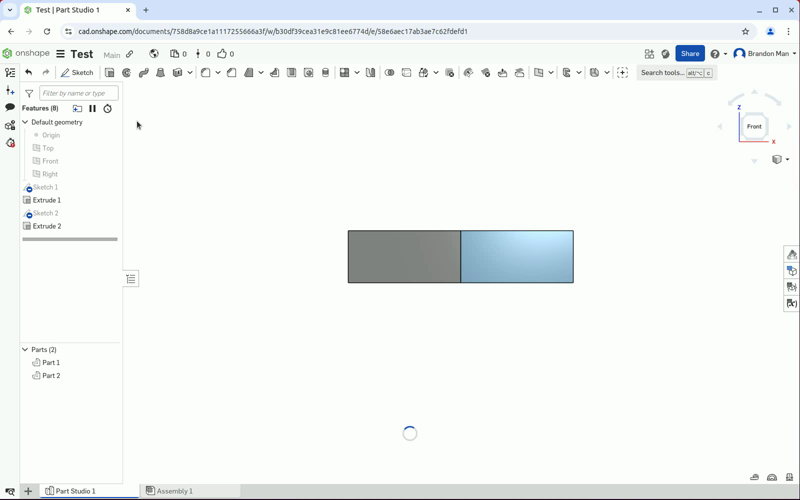
key(shift+h)
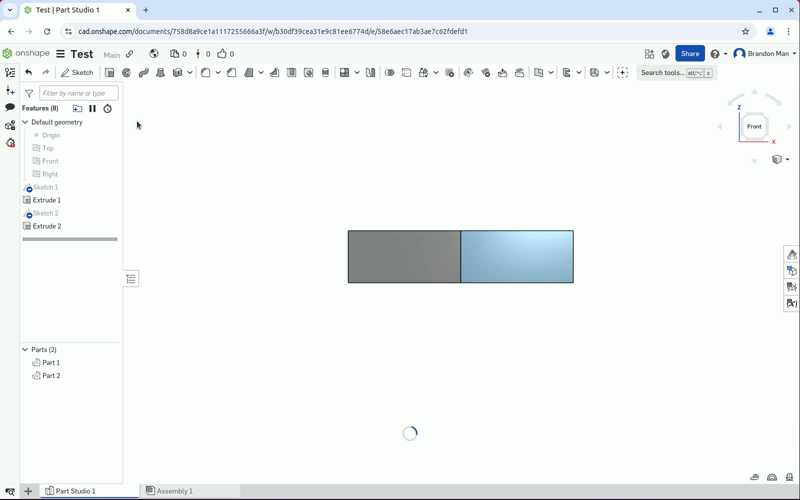
key(shift+7)
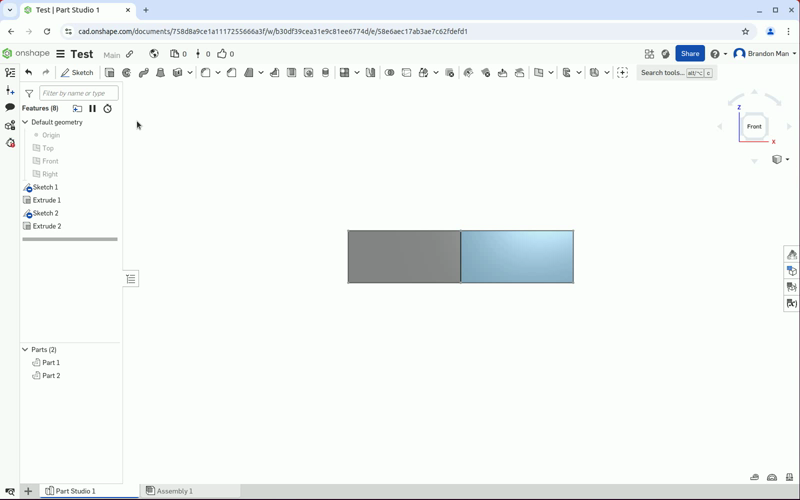
key(left, 2)
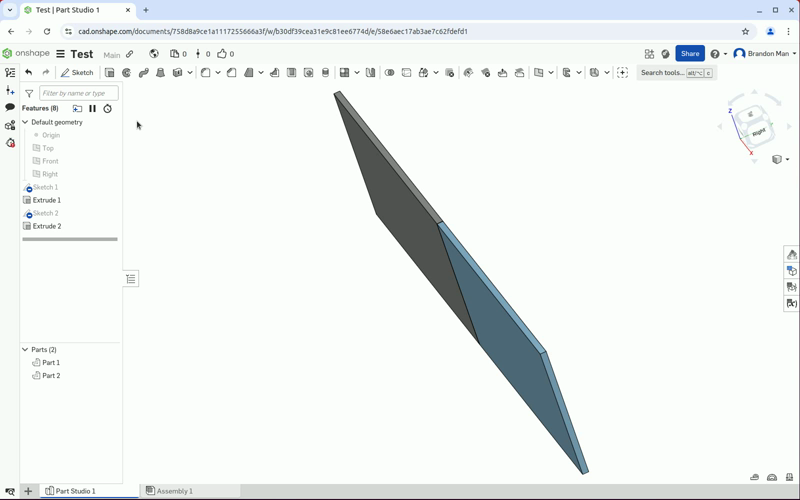
key(down, 2)
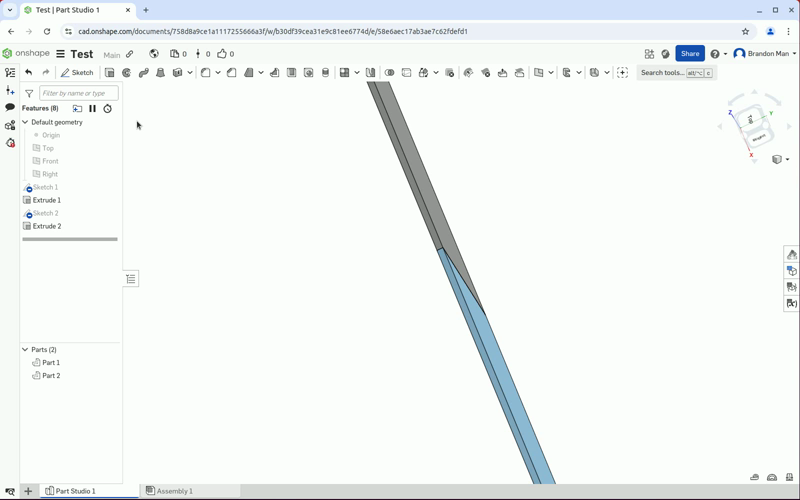
key(up, 2)
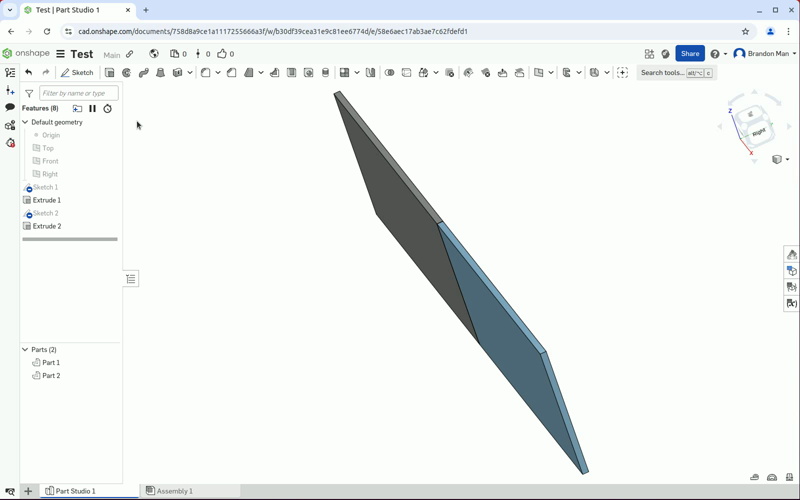
key(right, 2)
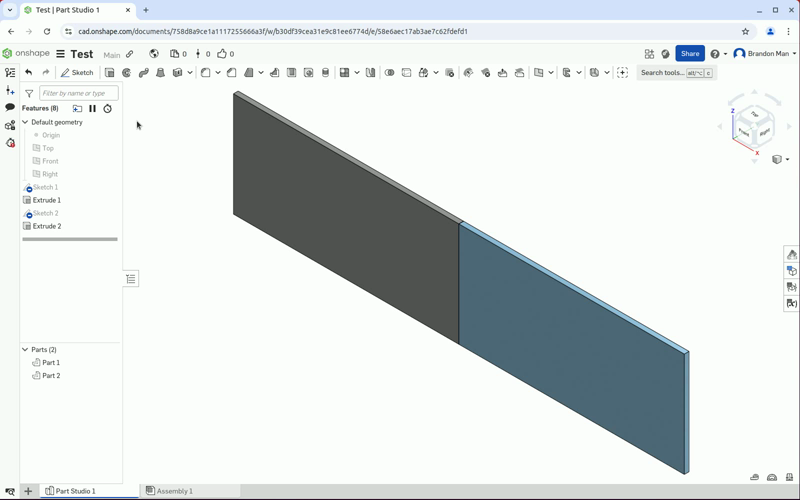
mouse_move(73, 189)
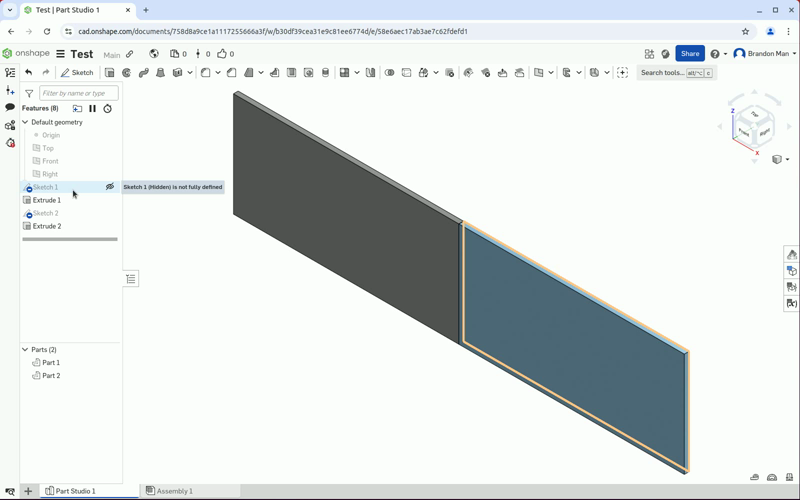
click(73, 189)